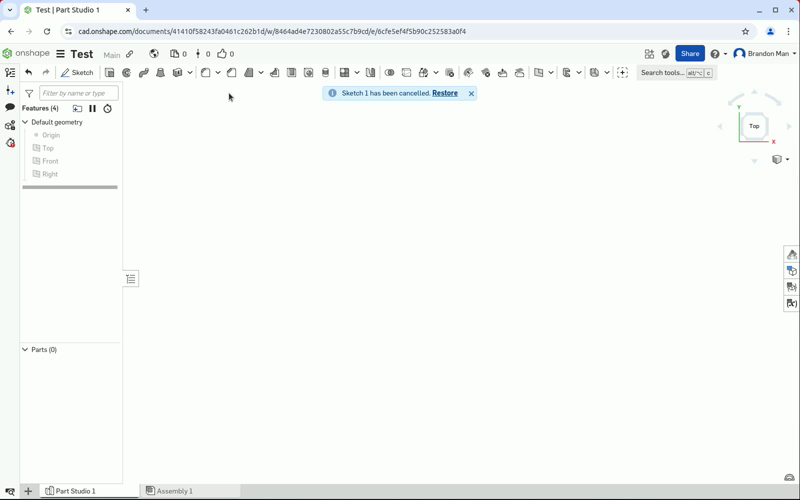
key(shift+h)
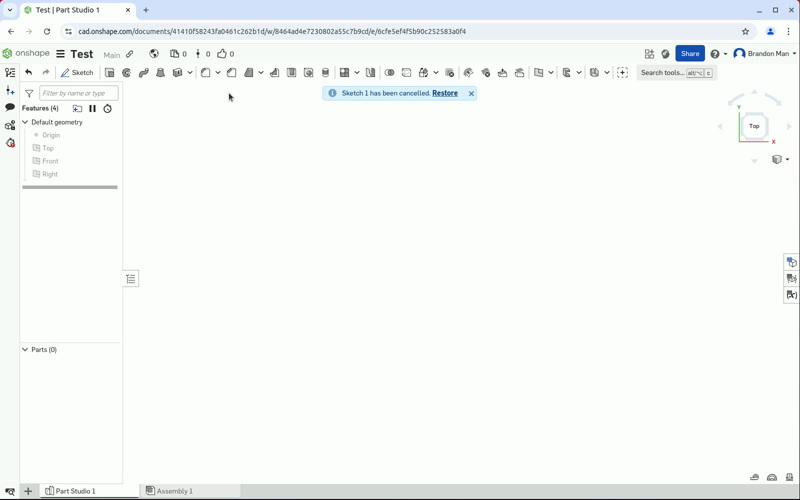
mouse_move(73, 352)
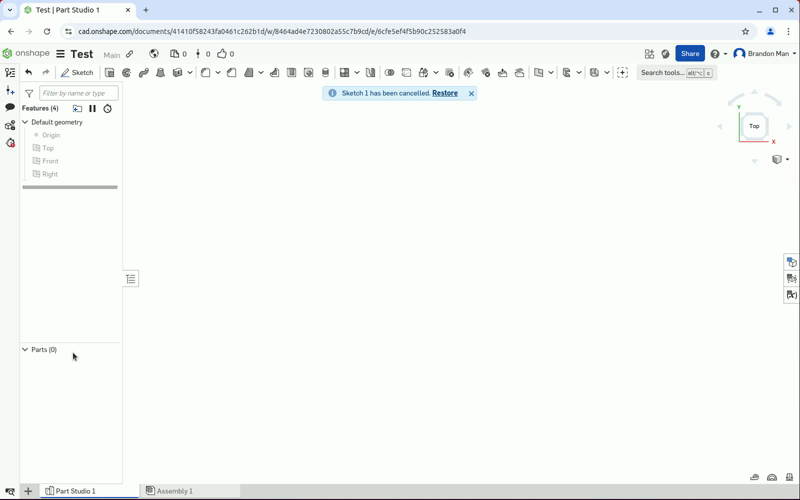
key(y)
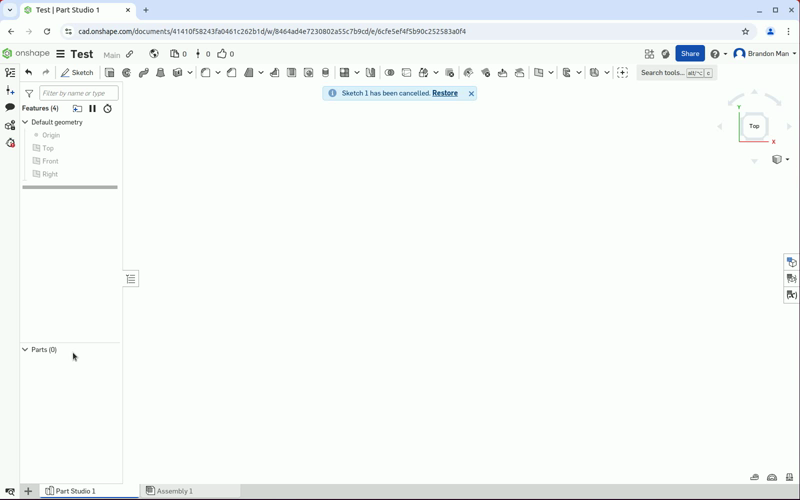
key(shift+p)
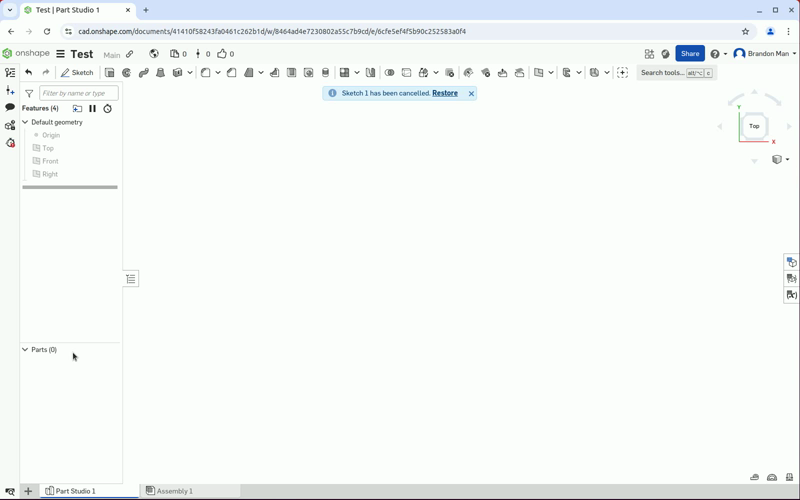
key(space)
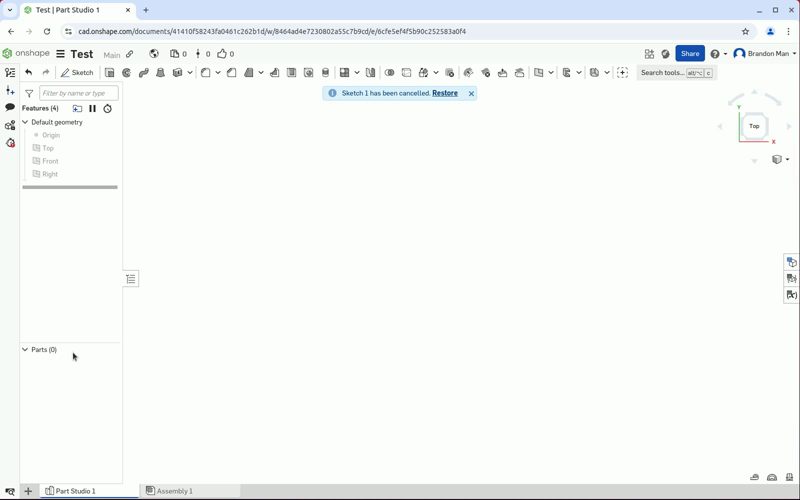
key_down(shift)
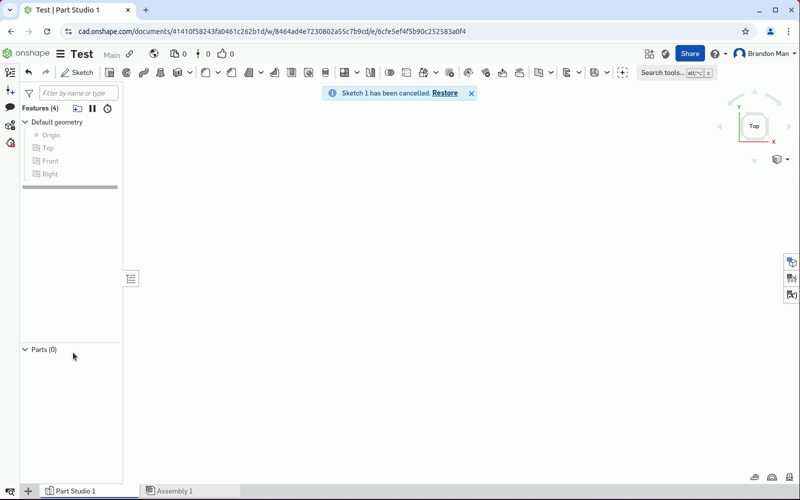
key(up)
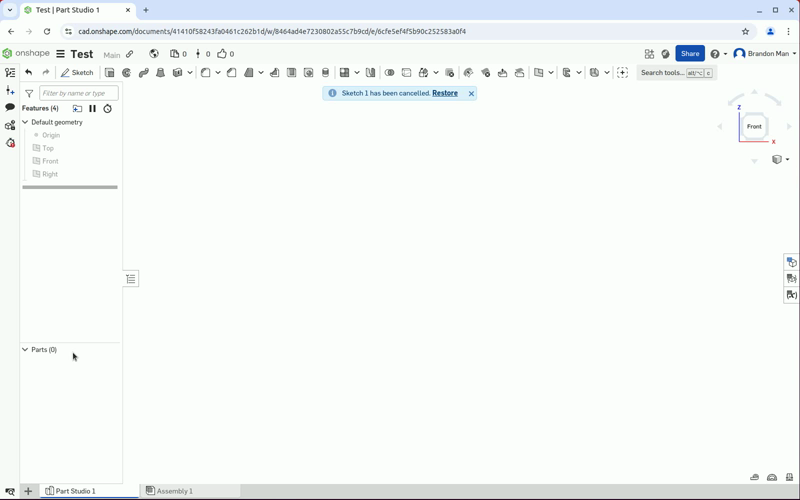
key_up(shift)
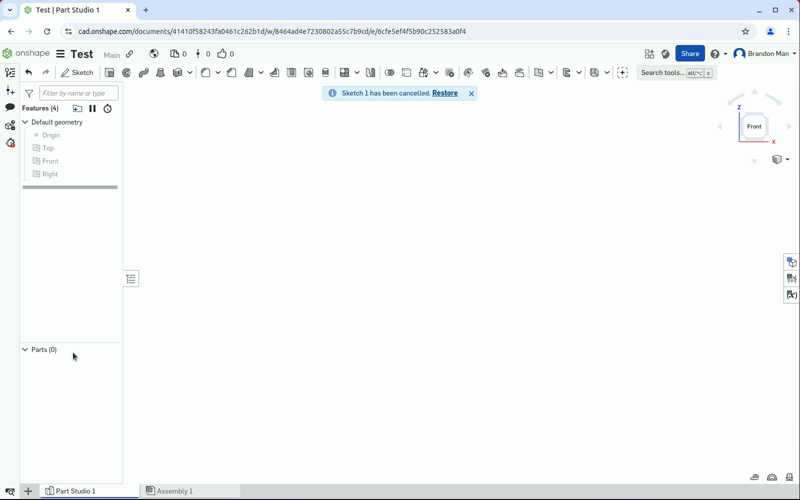
mouse_move(73, 352)
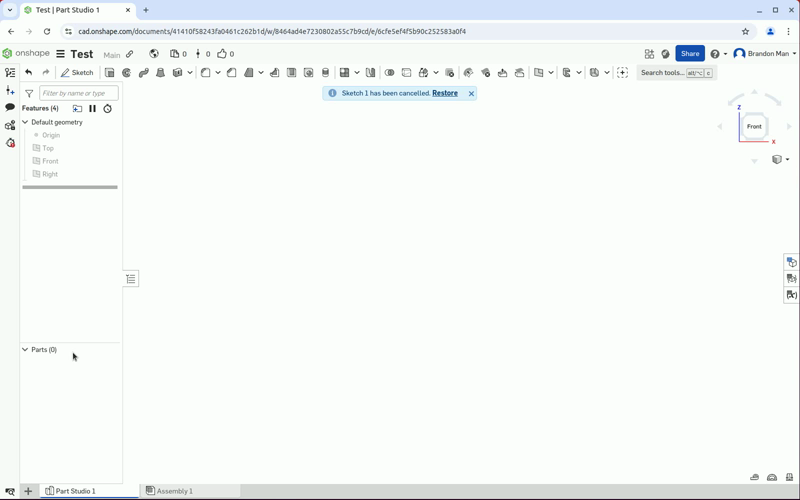
key(shift+y)
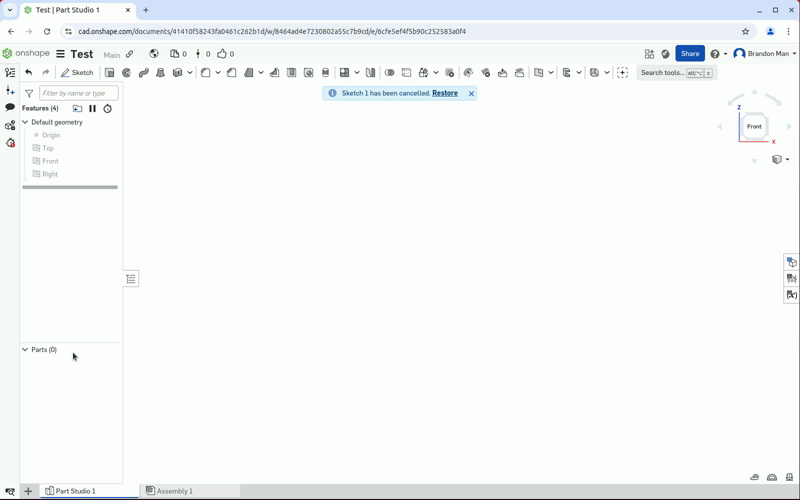
key(shift+s)
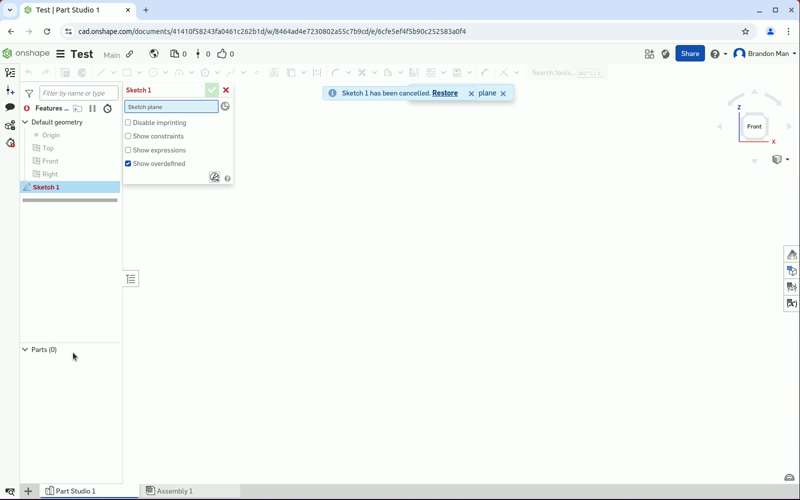
mouse_move(73, 163)
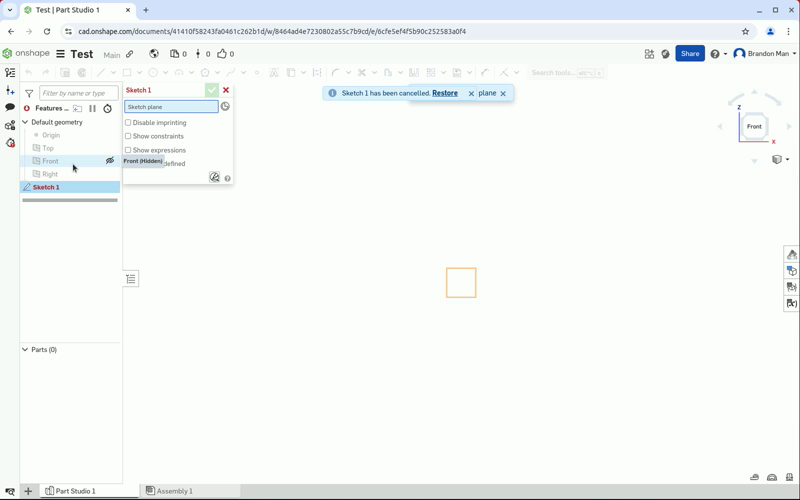
click(73, 163)
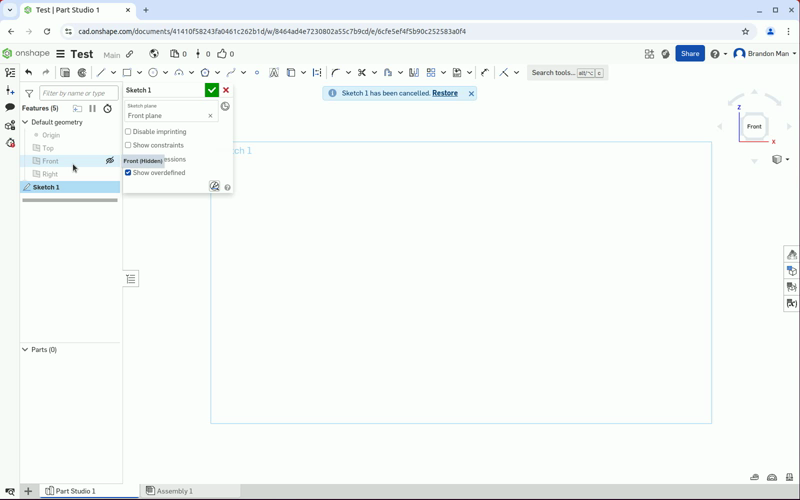
mouse_move(73, 352)
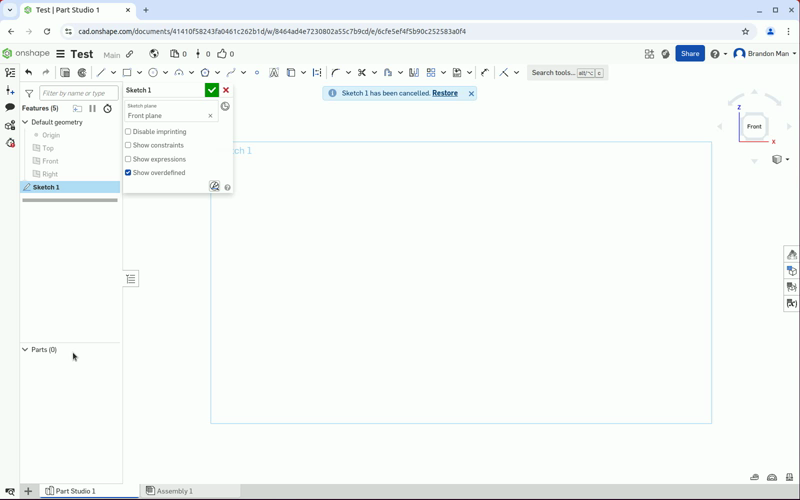
key(y)
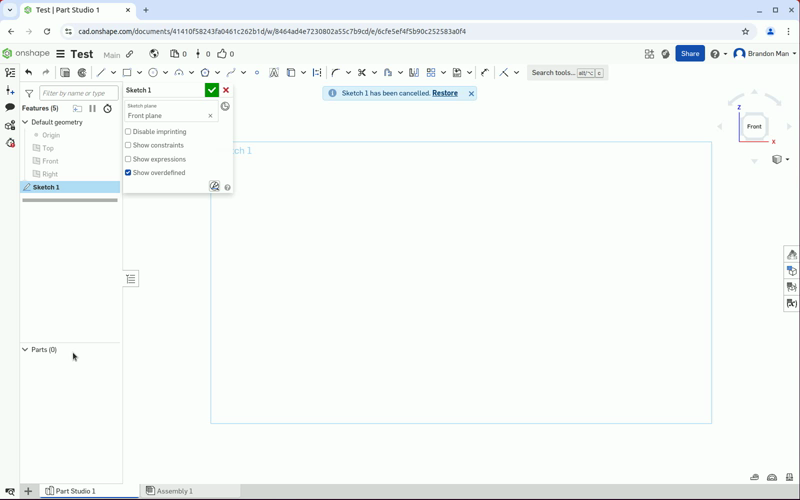
key(l)
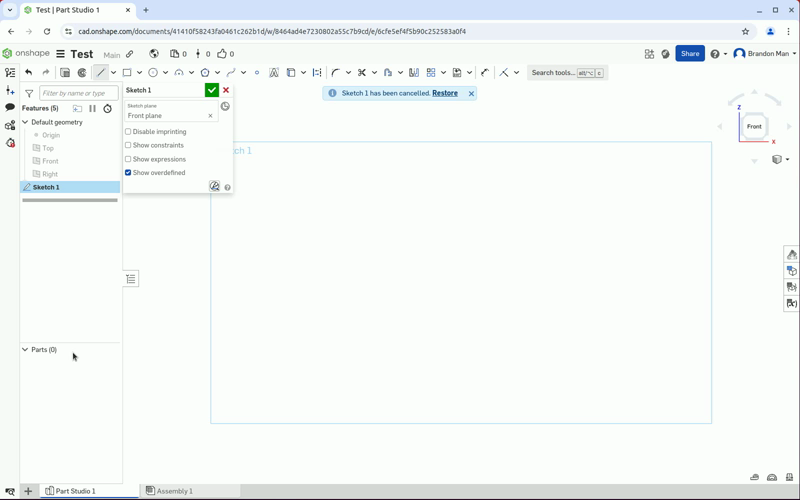
key_down(shift)
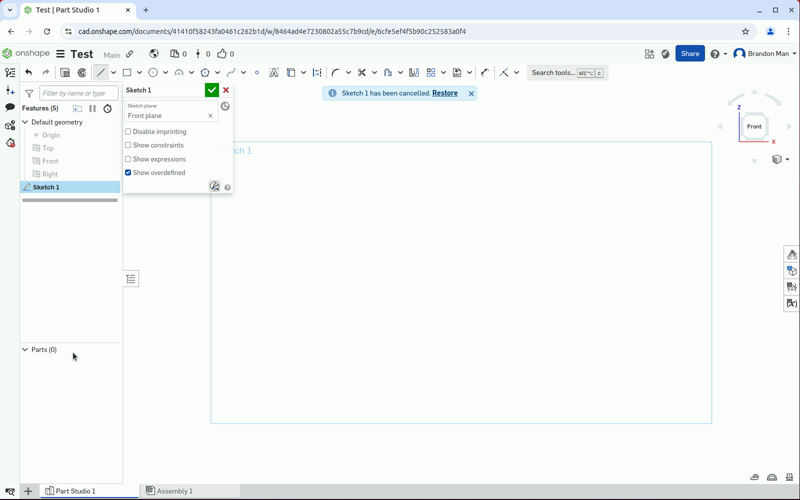
mouse_move(348, 287)
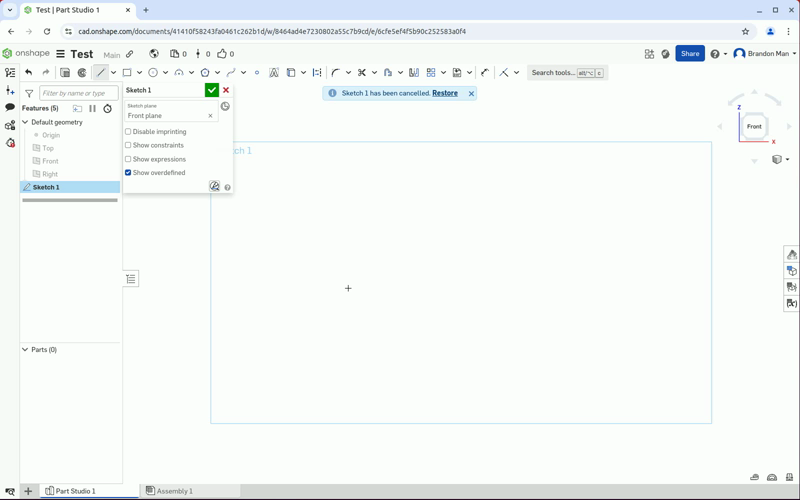
click(348, 287)
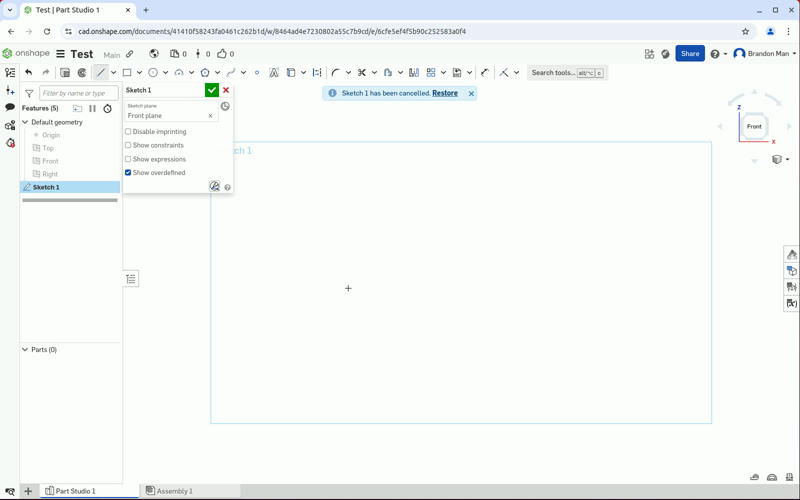
key_up(shift)
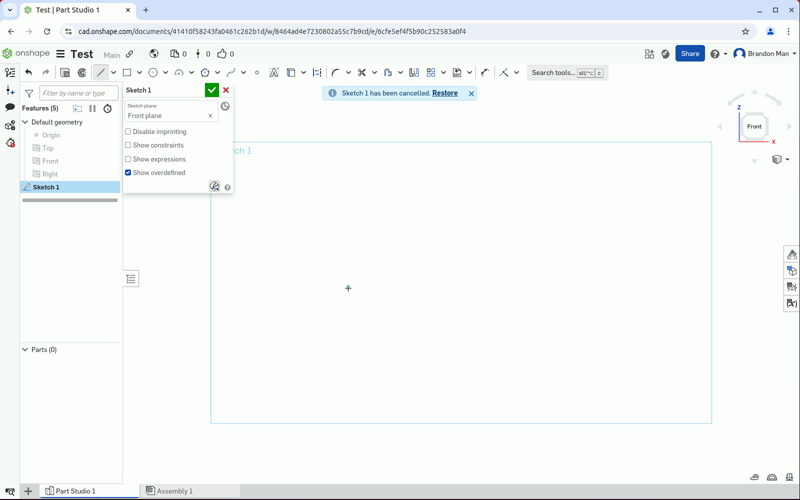
key_down(shift)
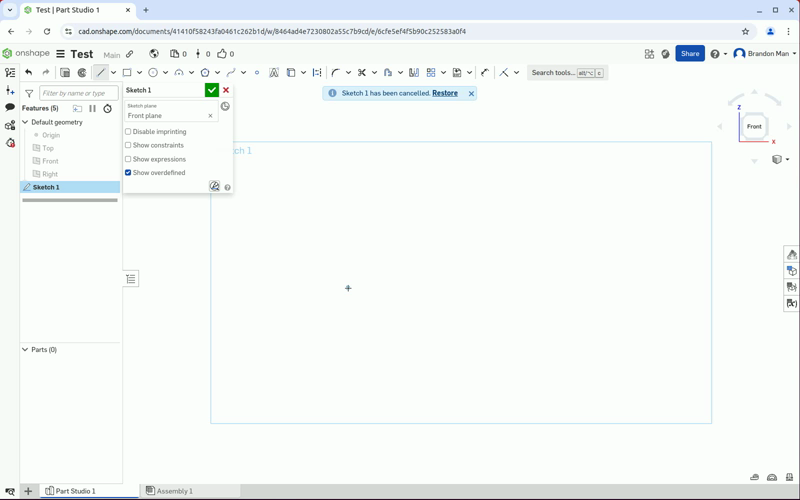
mouse_move(572, 287)
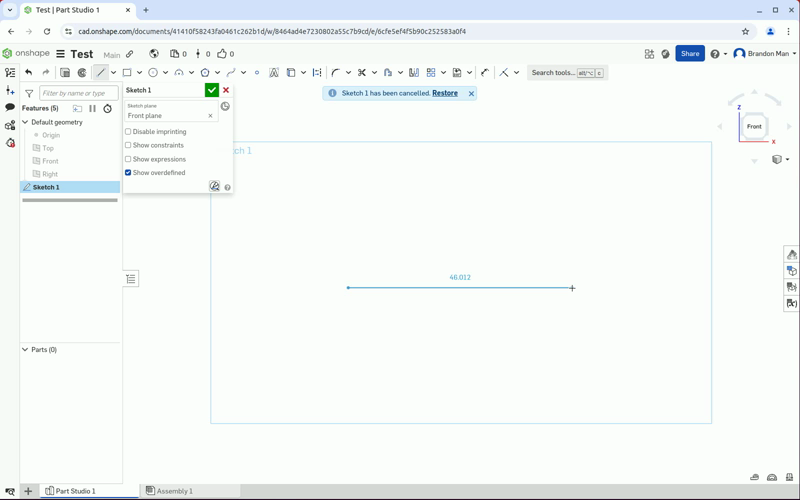
click(572, 287)
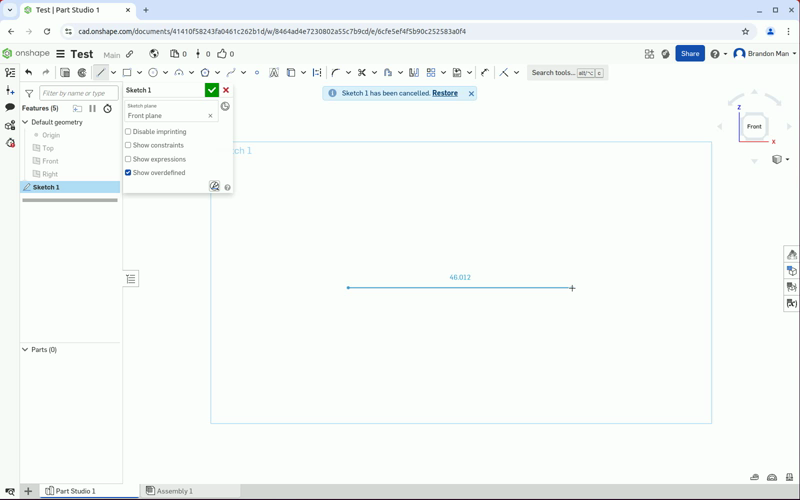
key_up(shift)
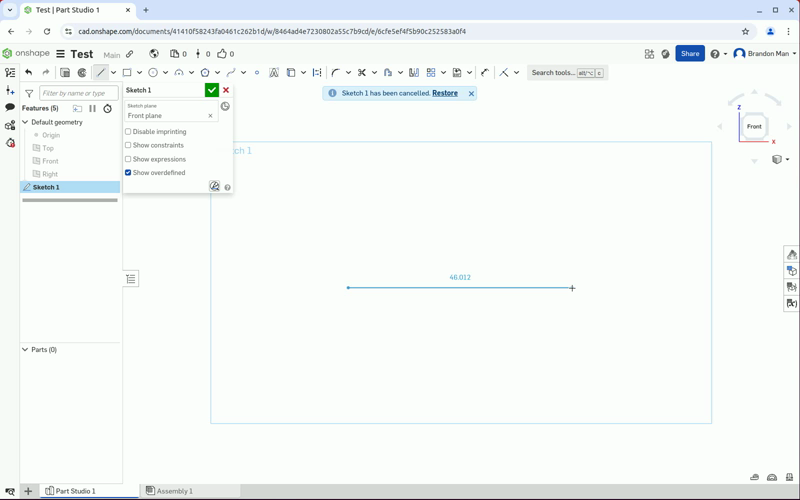
key_down(shift)
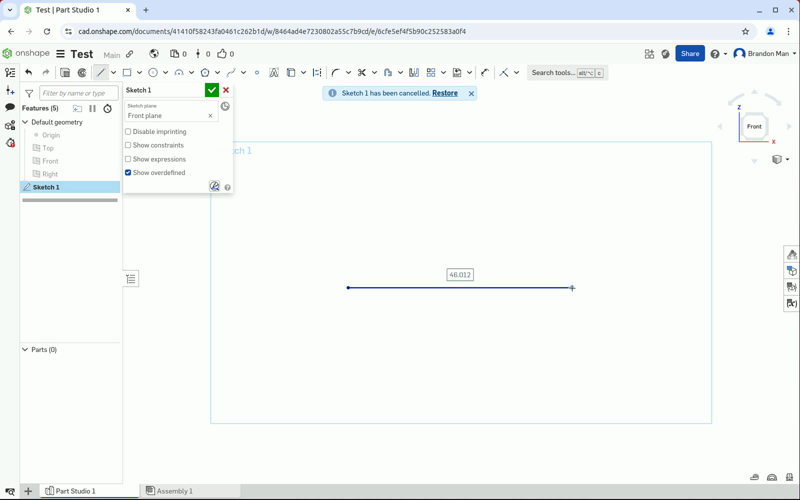
mouse_move(589, 287)
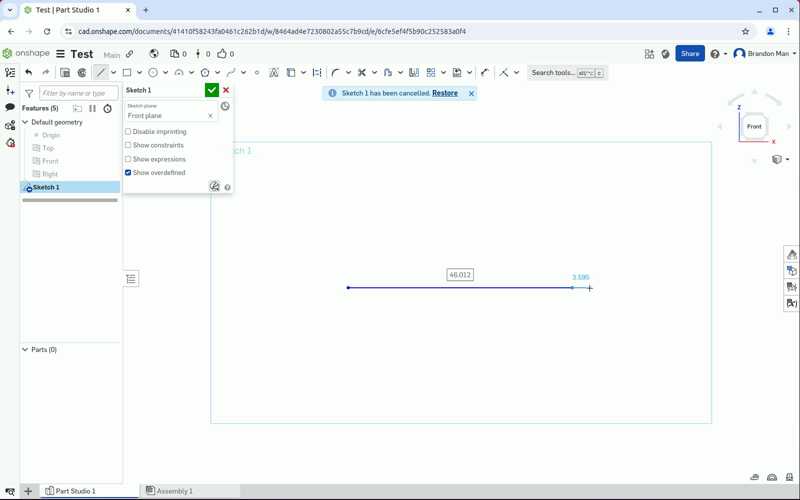
mouse_move(572, 264)
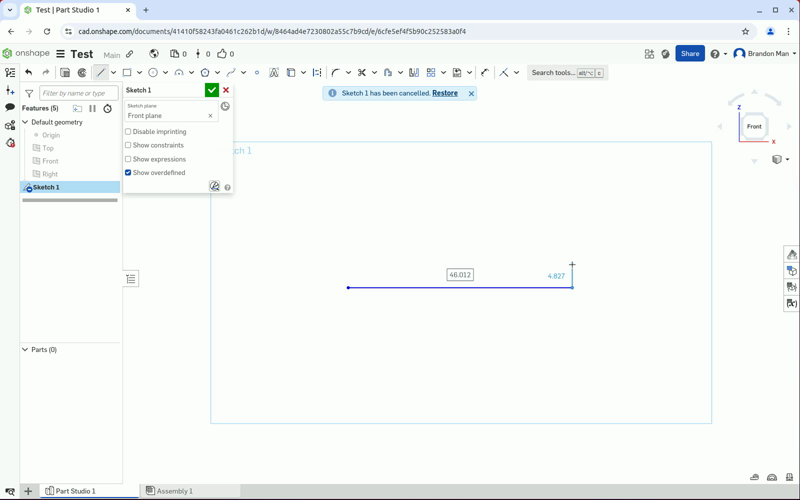
click(572, 264)
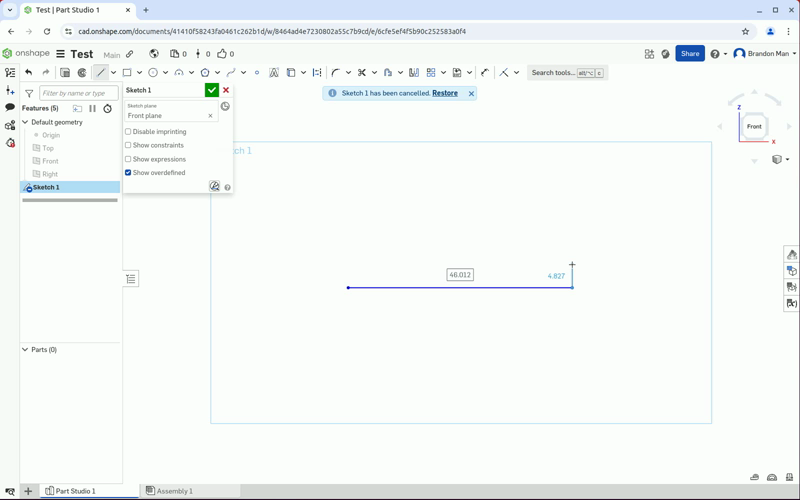
key_up(shift)
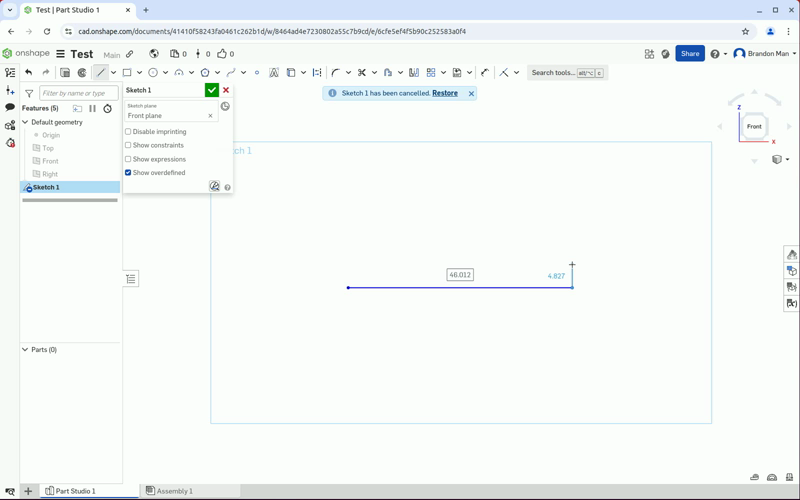
key_down(shift)
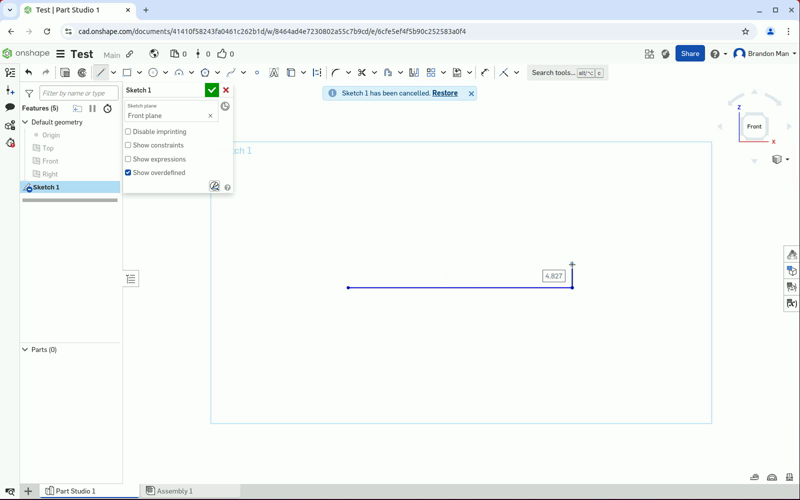
mouse_move(461, 264)
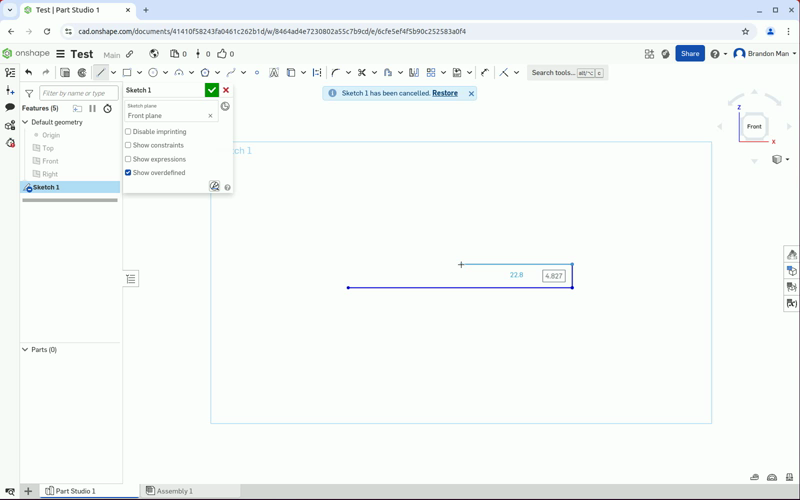
click(461, 264)
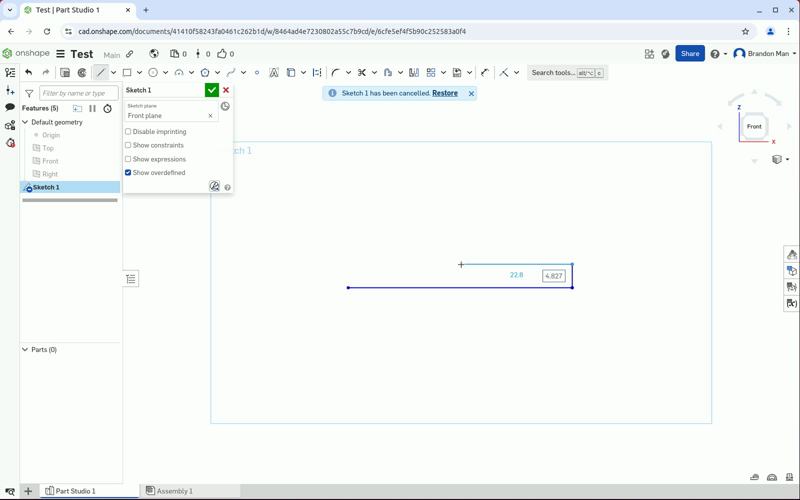
key_up(shift)
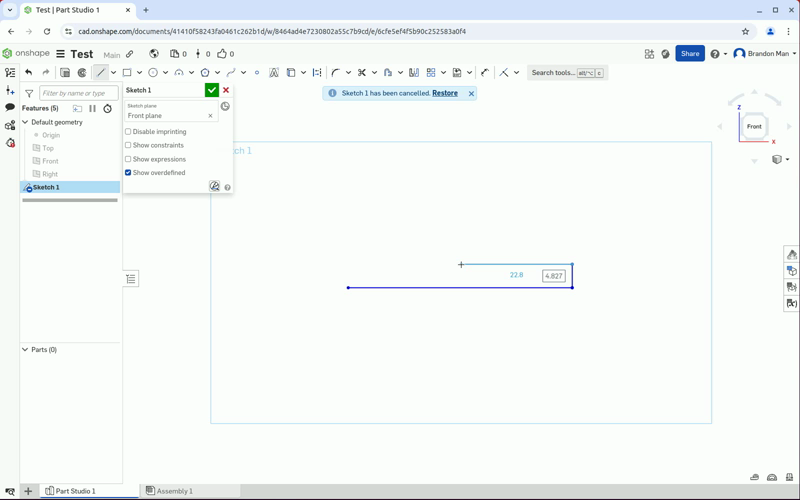
key_down(shift)
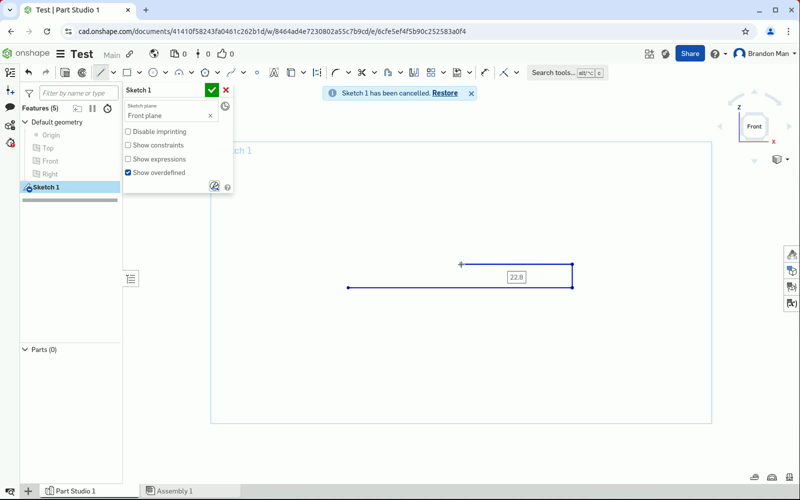
mouse_move(491, 264)
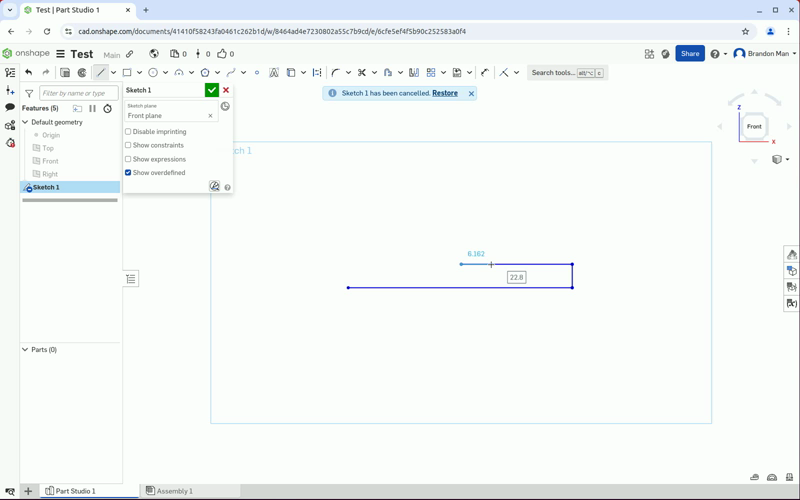
mouse_move(461, 221)
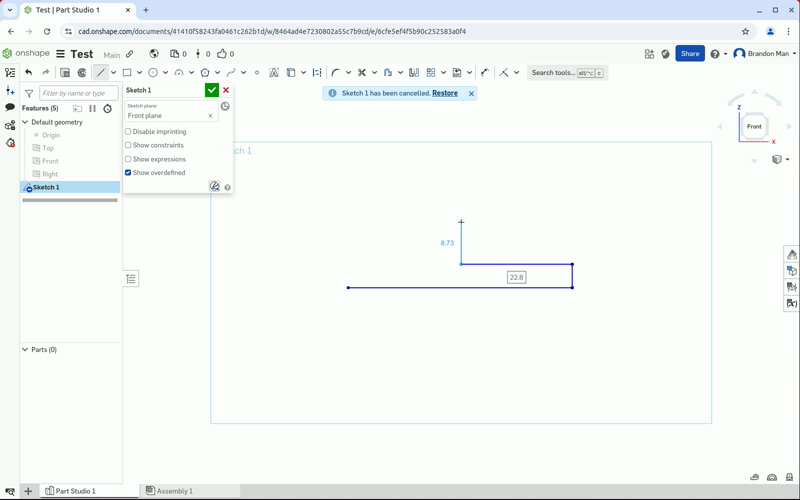
click(461, 221)
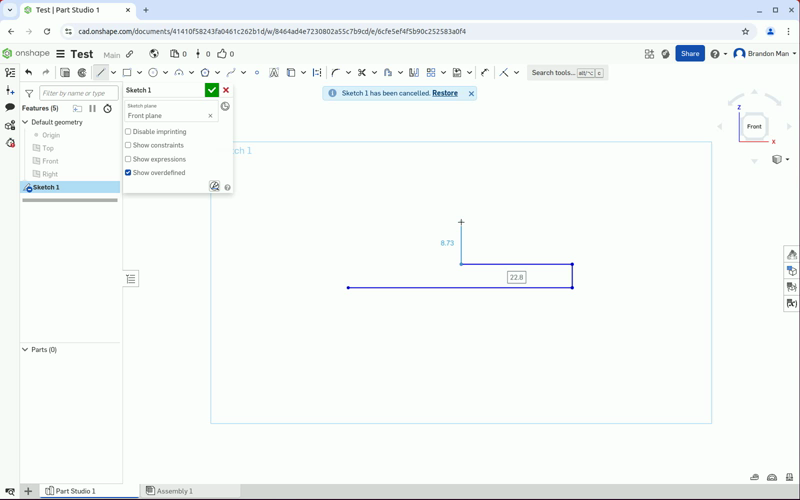
key_up(shift)
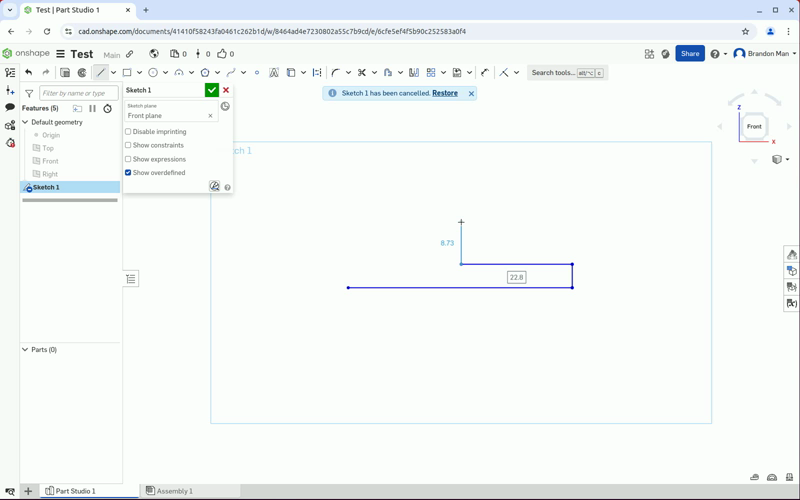
key_down(shift)
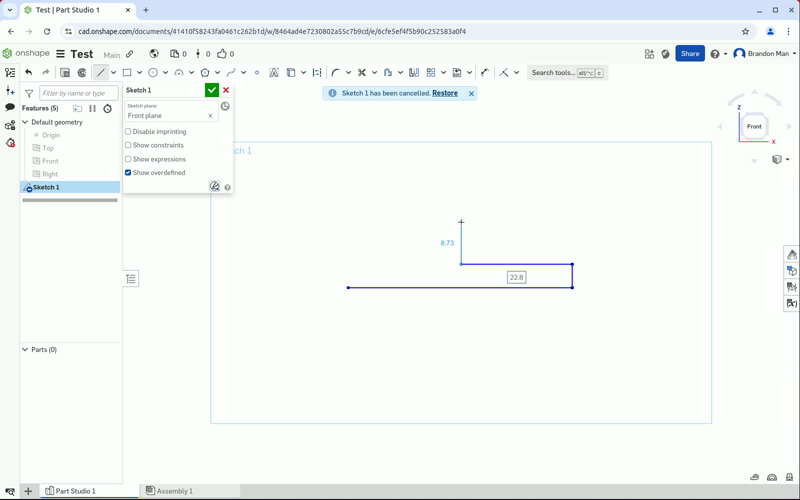
mouse_move(348, 221)
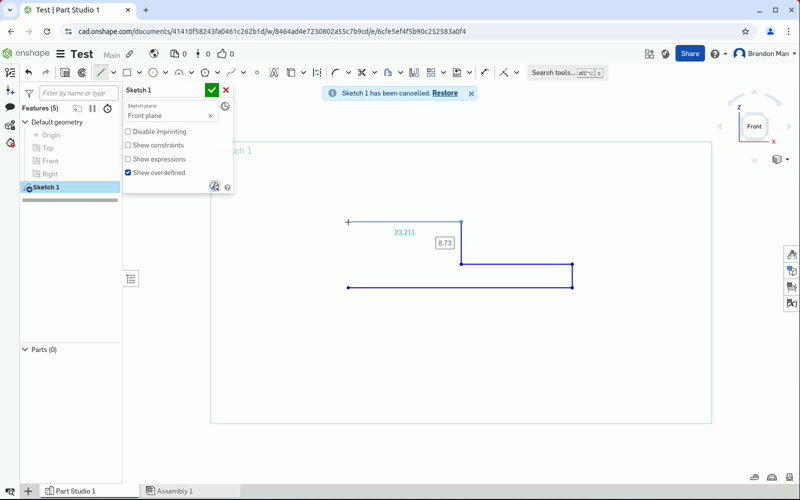
click(348, 221)
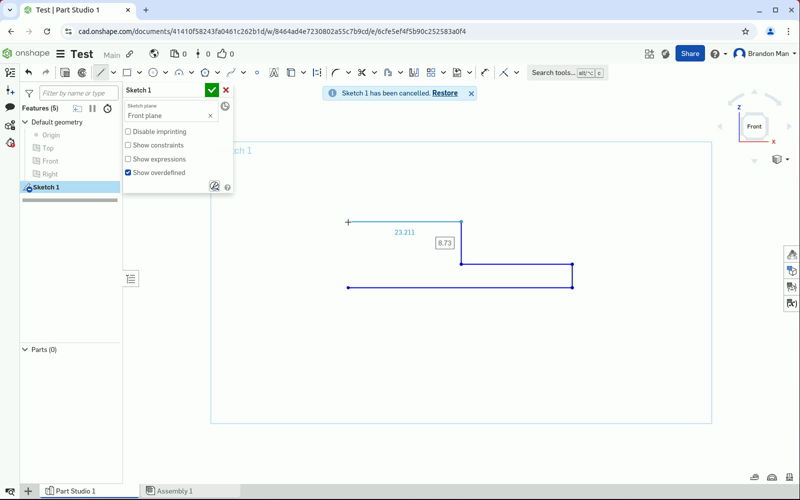
key_up(shift)
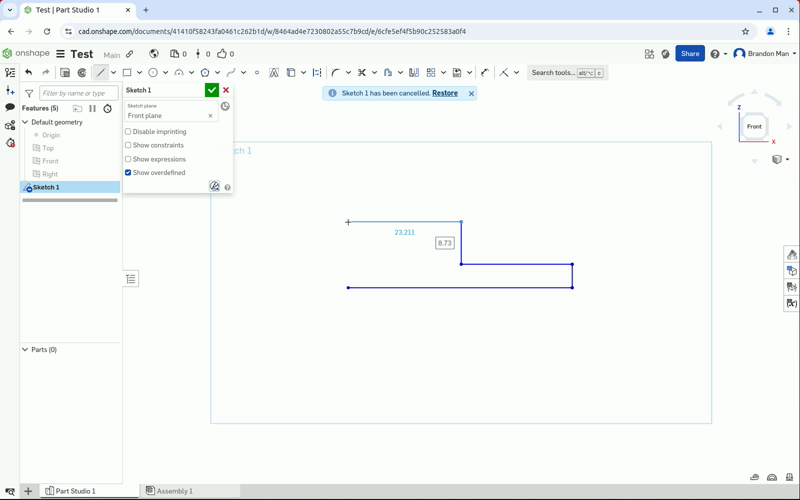
key_down(shift)
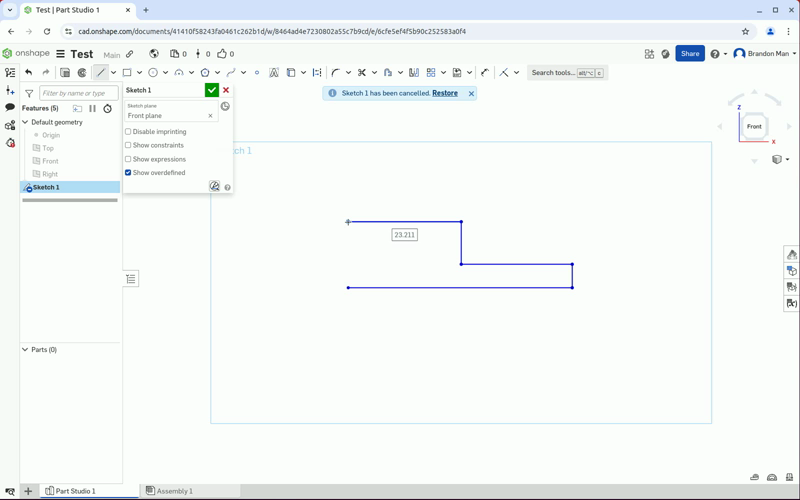
mouse_move(348, 287)
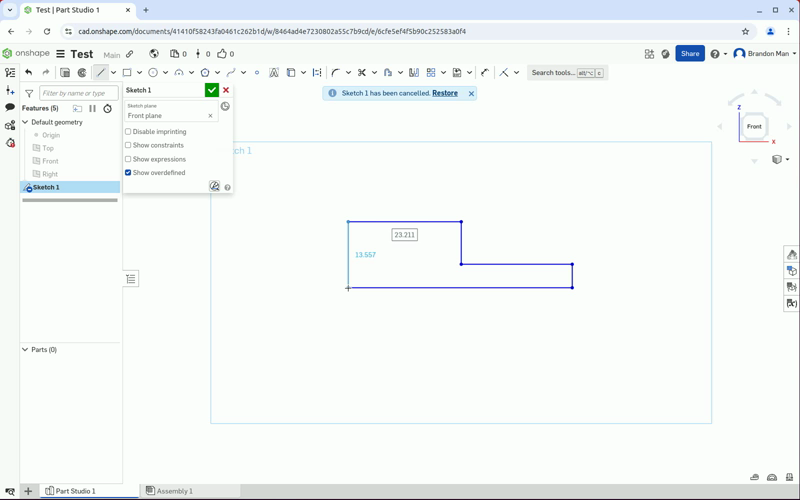
key_up(shift)
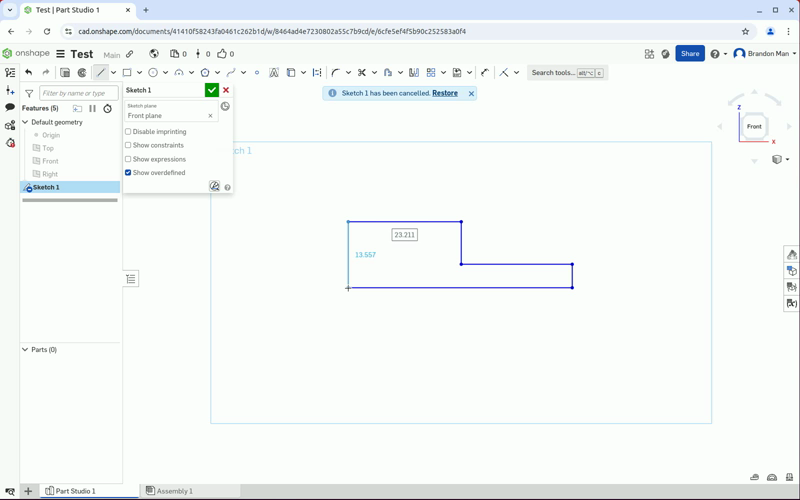
click(348, 287)
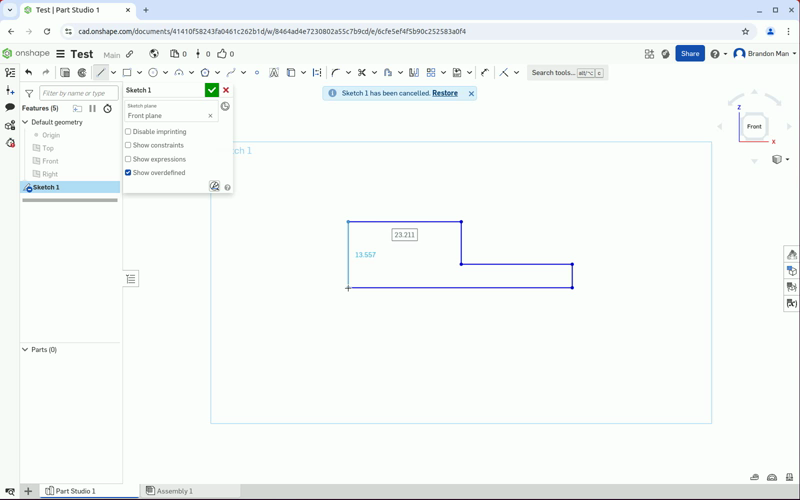
key(esc)
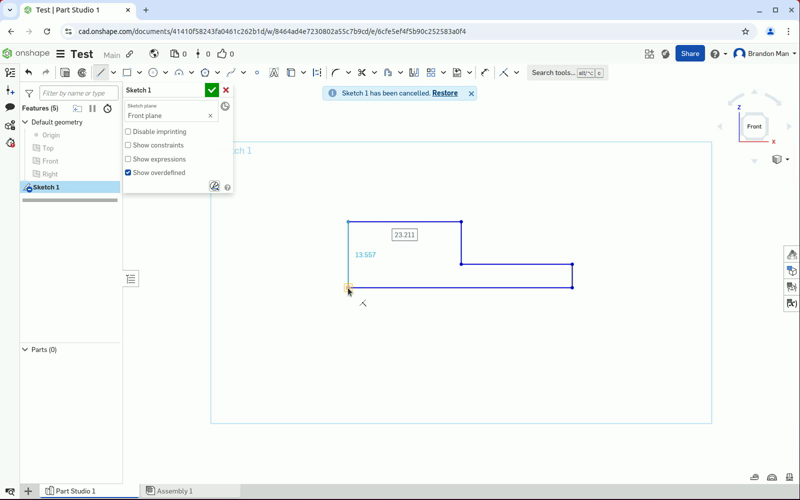
mouse_move(565, 273)
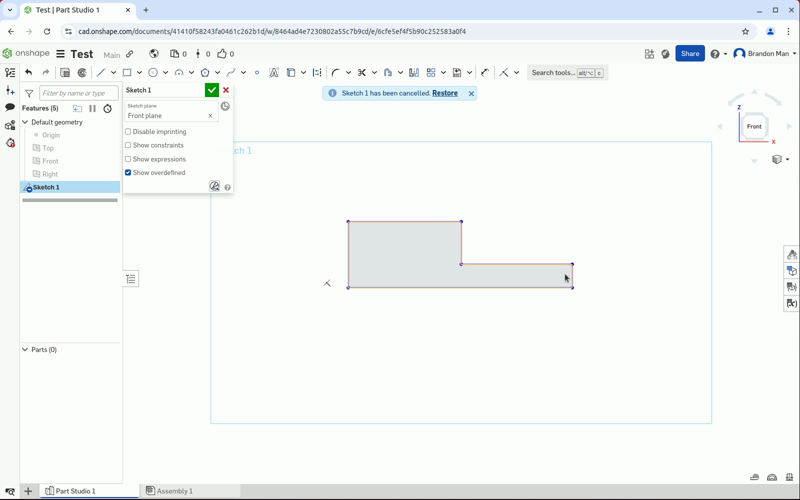
click(565, 273)
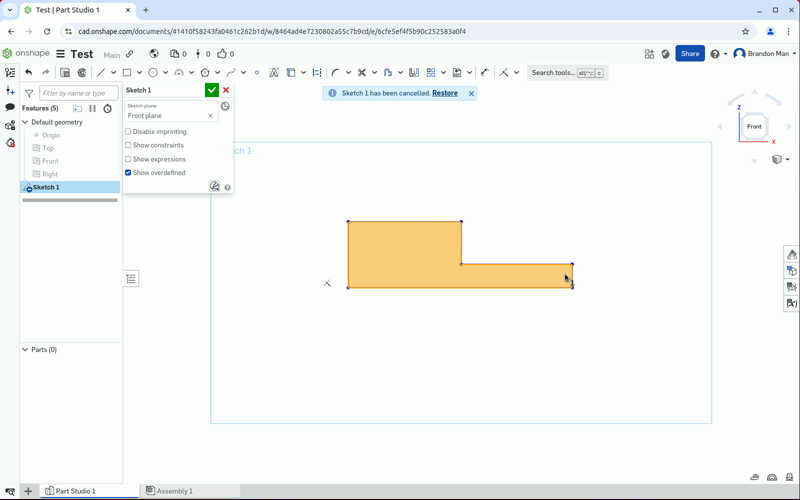
mouse_move(73, 352)
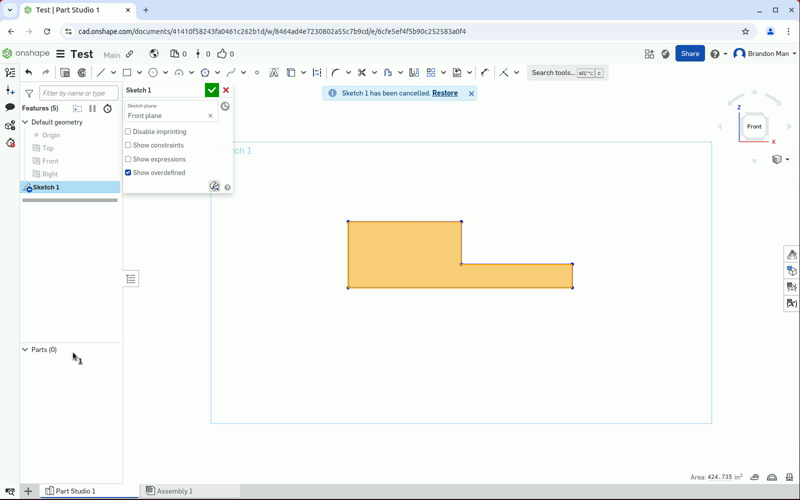
key(shift+y)
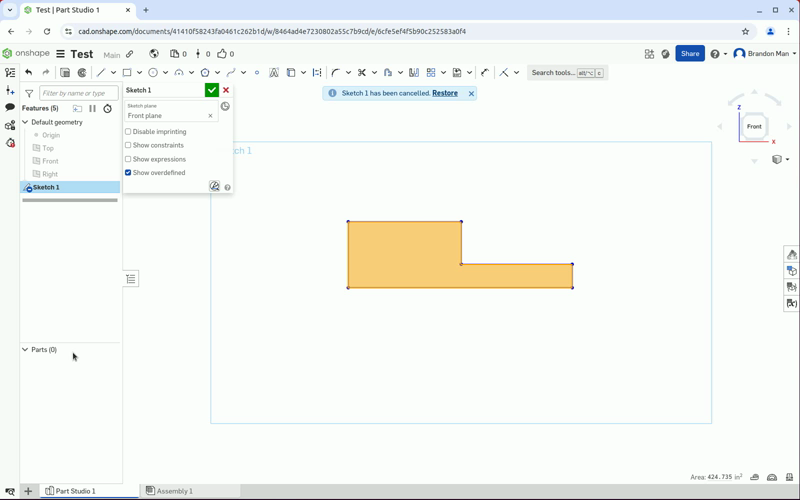
key(shift+e)
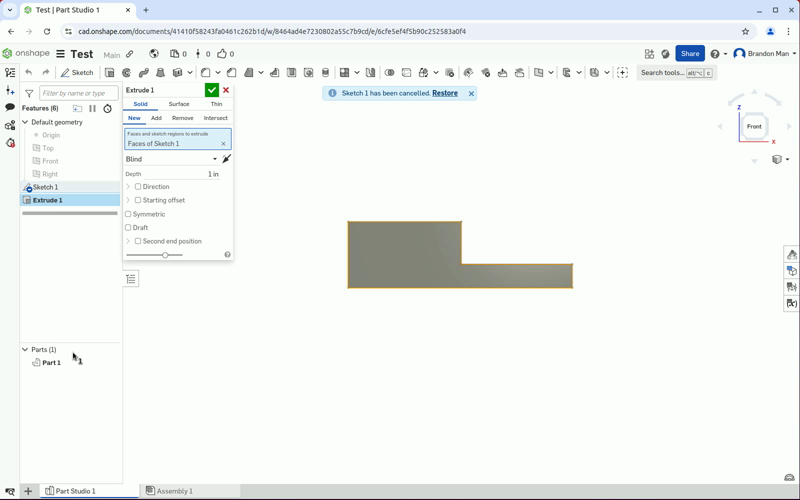
mouse_move(143, 106)
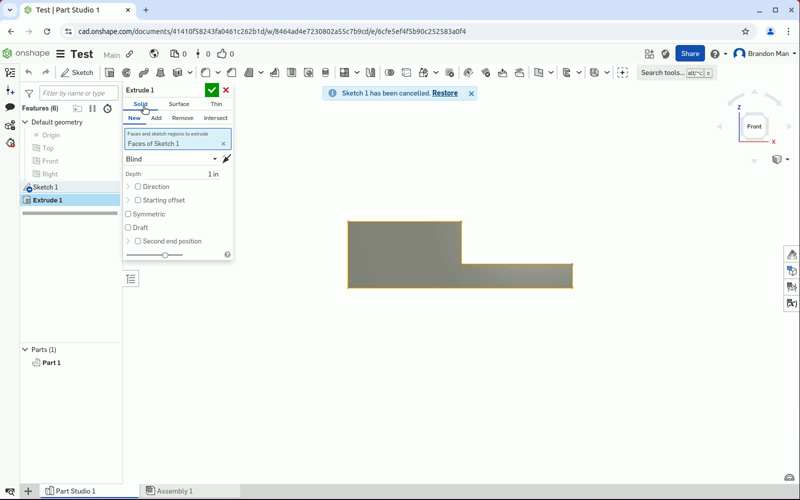
click(143, 106)
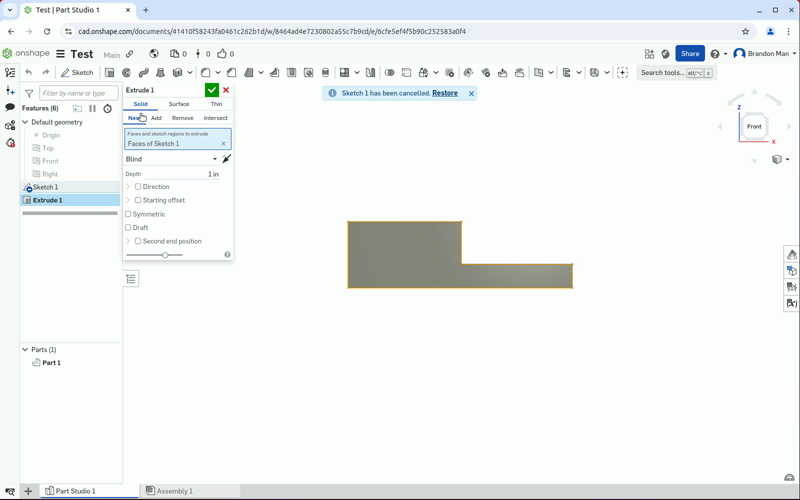
mouse_move(137, 120)
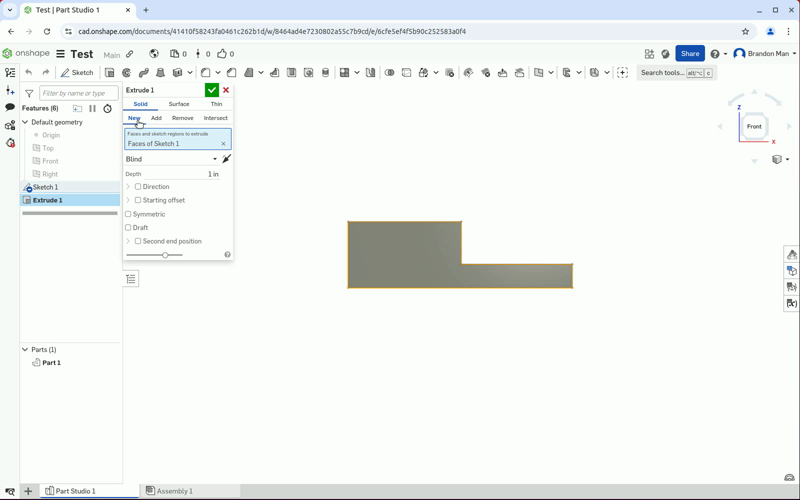
click(137, 120)
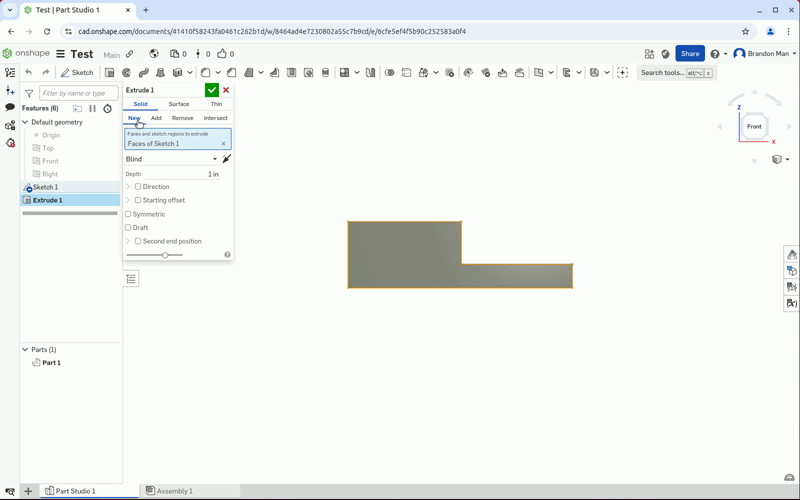
key(tab, 4)
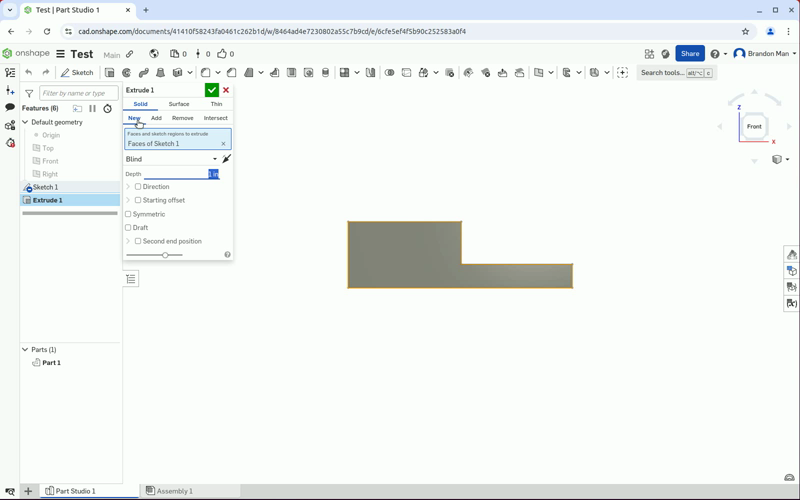
text(13.961)
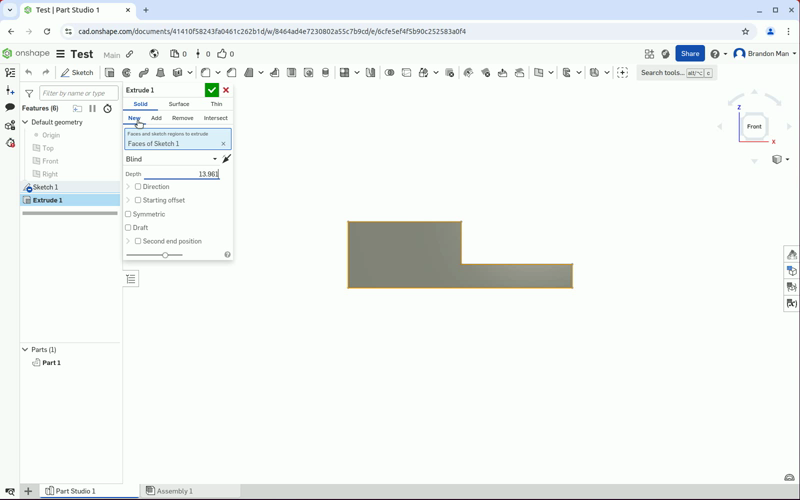
key(enter)
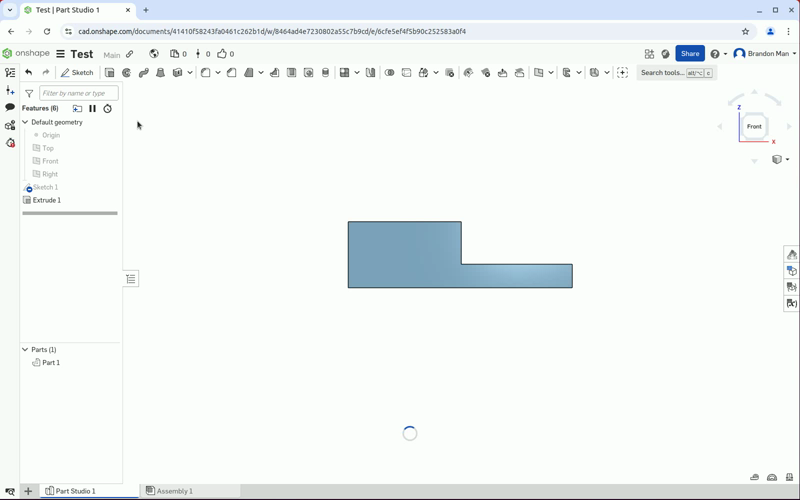
key(shift+h)
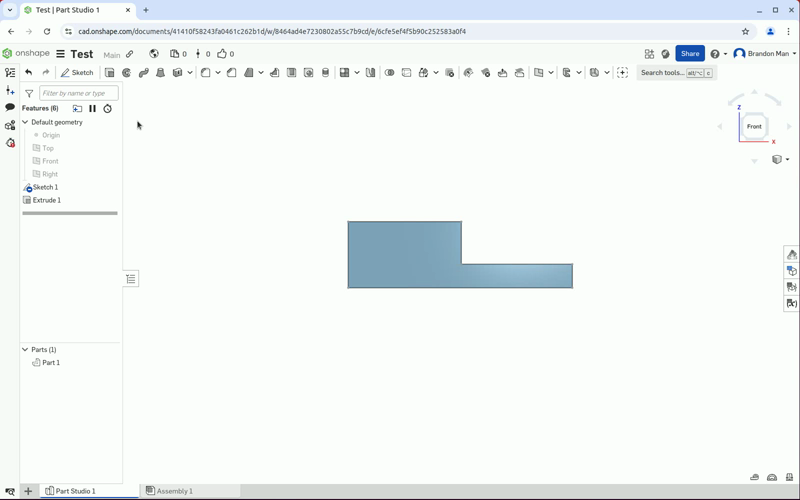
key(shift+h)
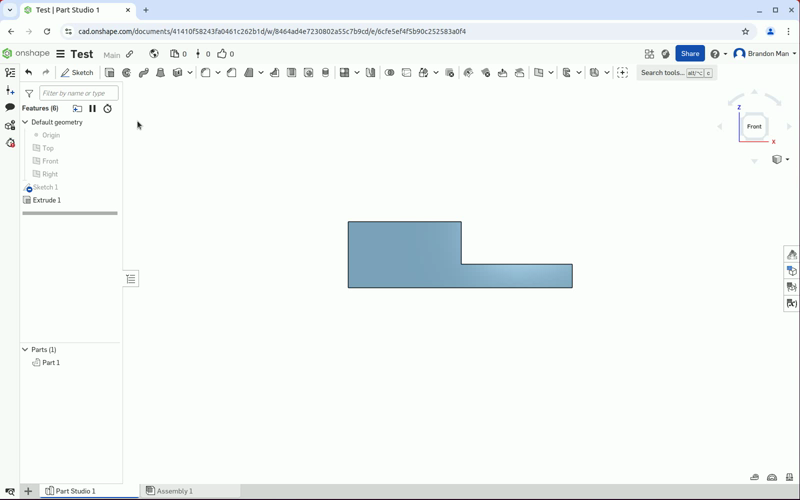
mouse_move(73, 189)
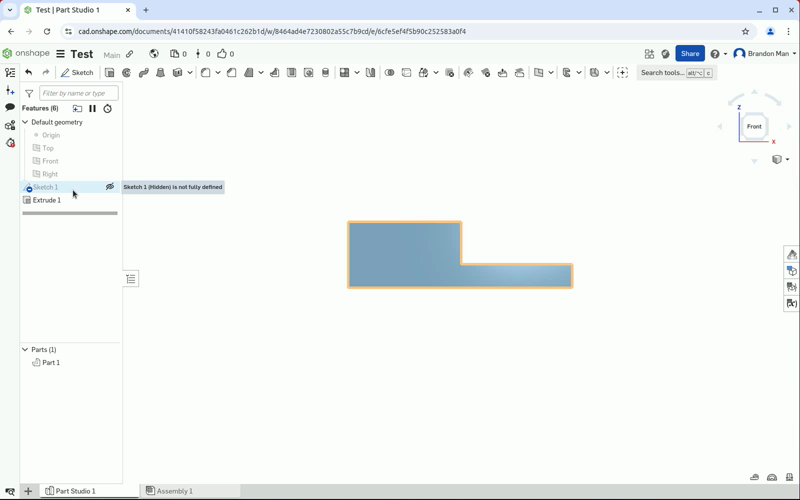
click(73, 189)
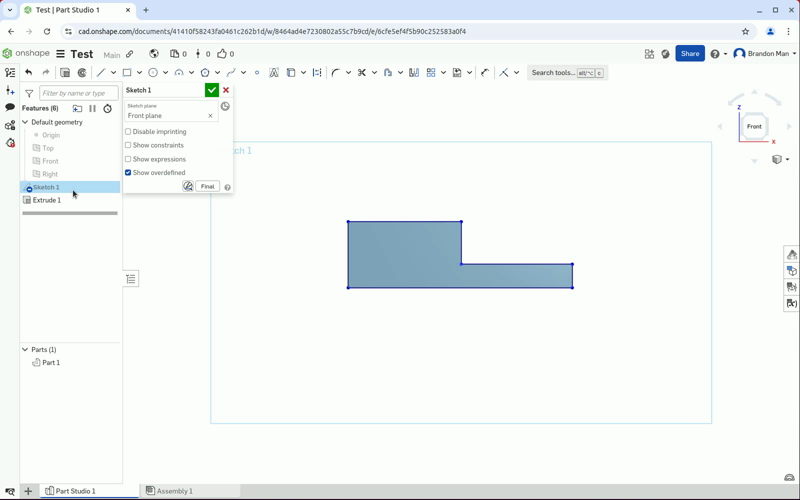
mouse_move(229, 92)
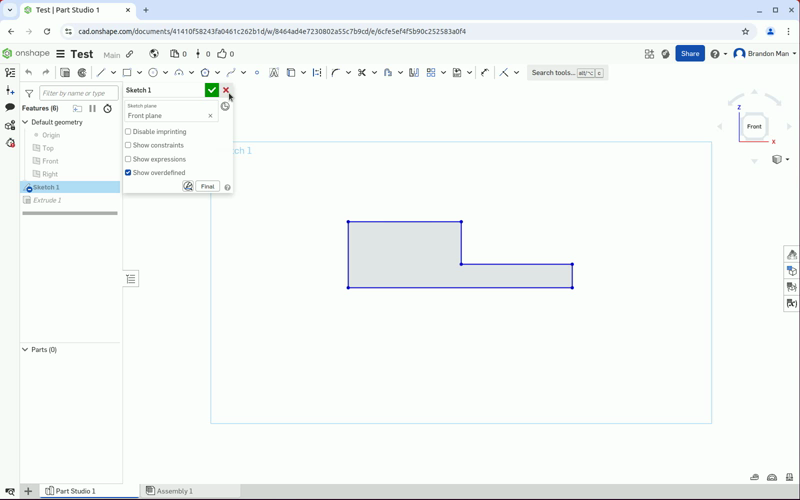
click(229, 92)
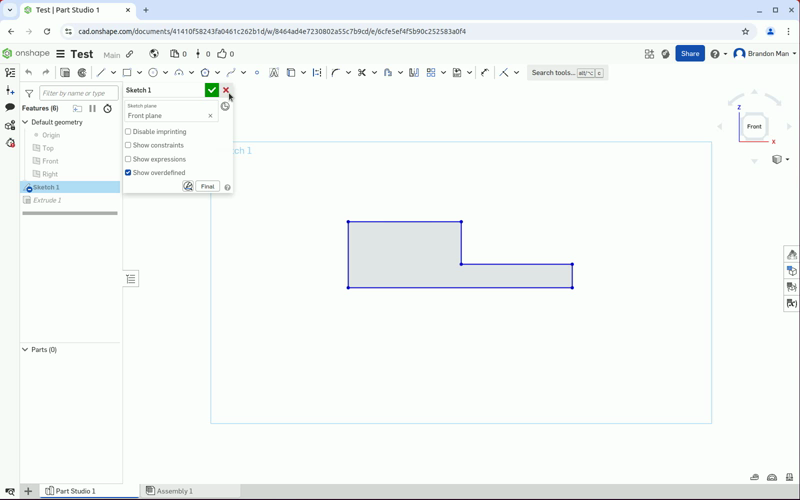
key(shift+s)
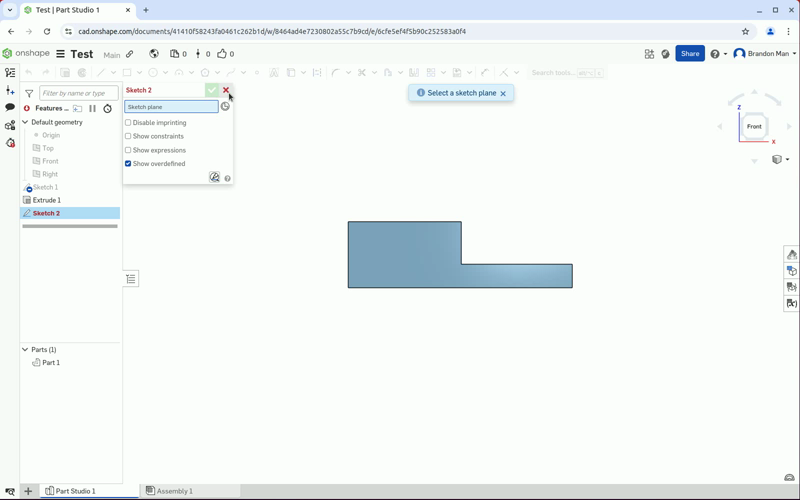
mouse_move(73, 163)
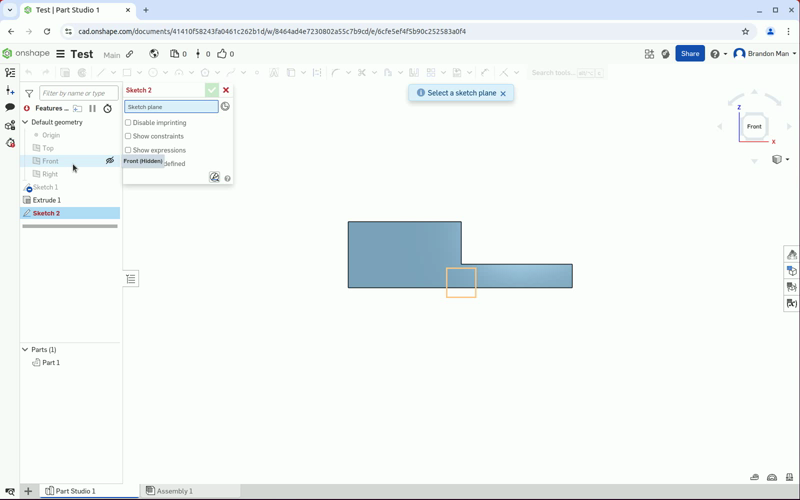
click(73, 163)
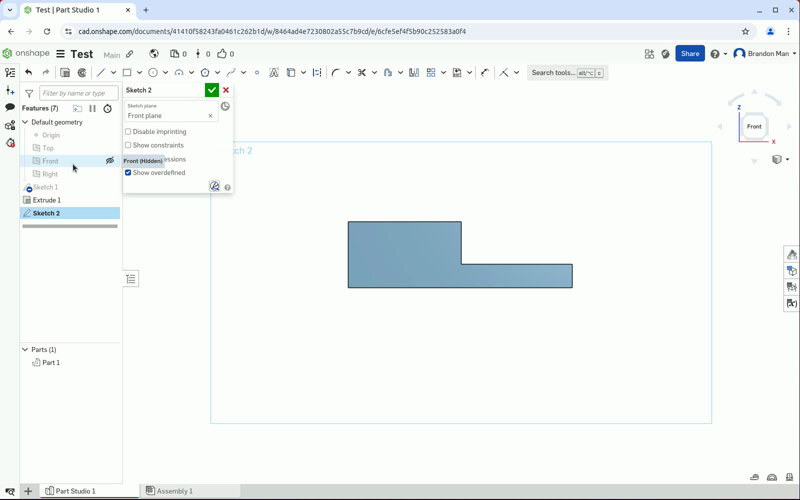
mouse_move(73, 352)
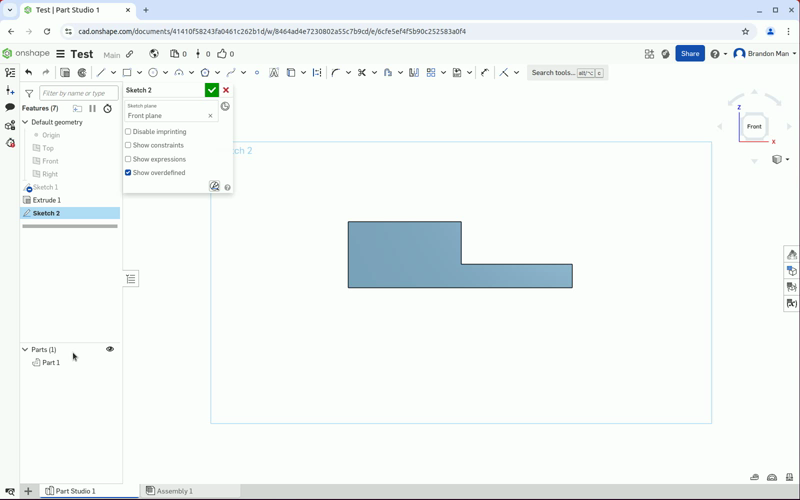
key(y)
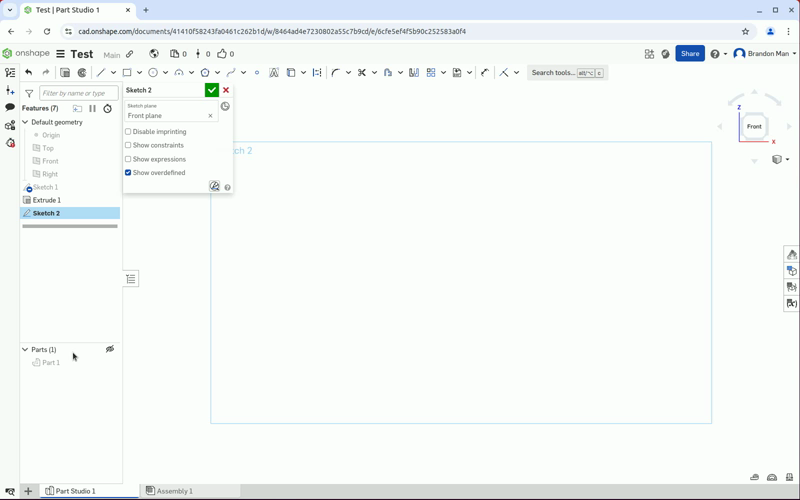
key(l)
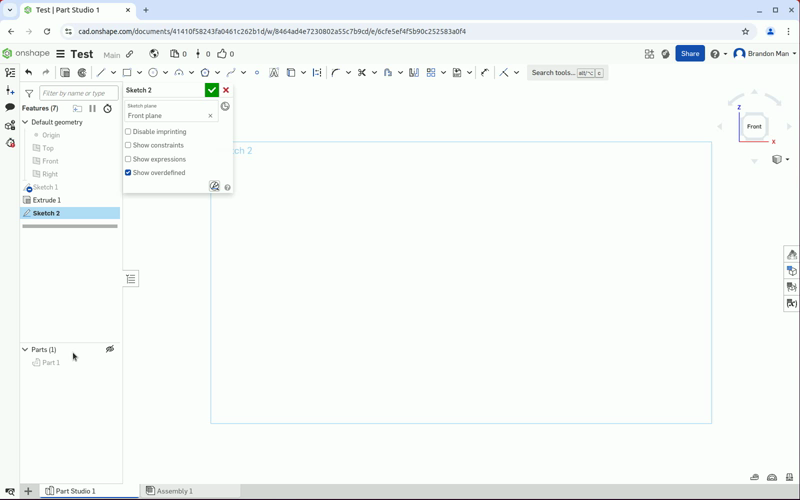
key_down(shift)
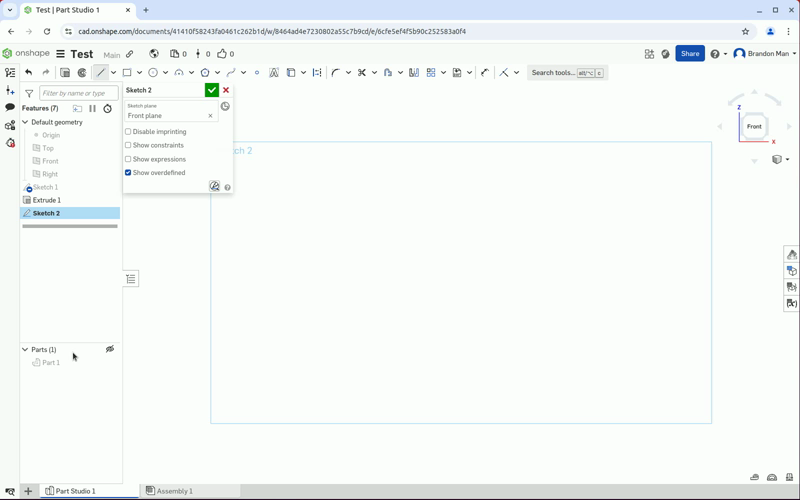
mouse_move(348, 332)
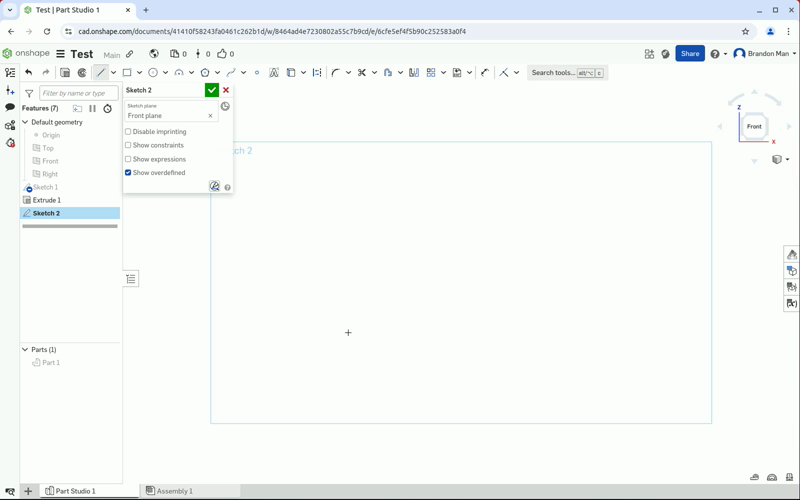
click(348, 332)
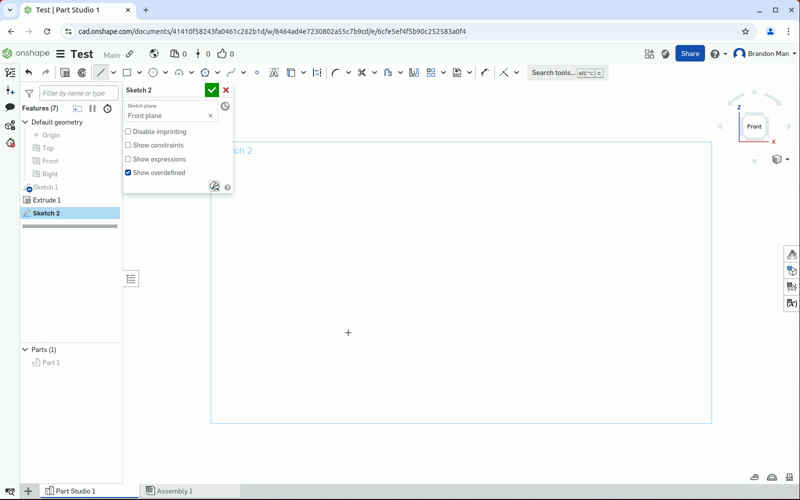
key_up(shift)
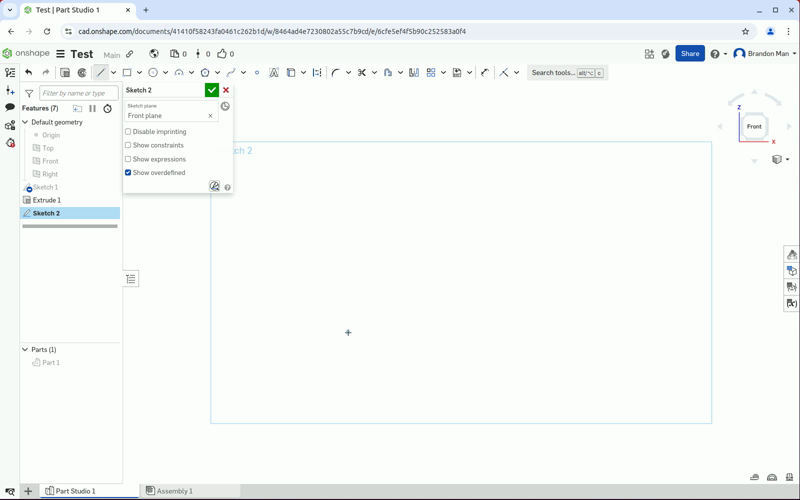
key_down(shift)
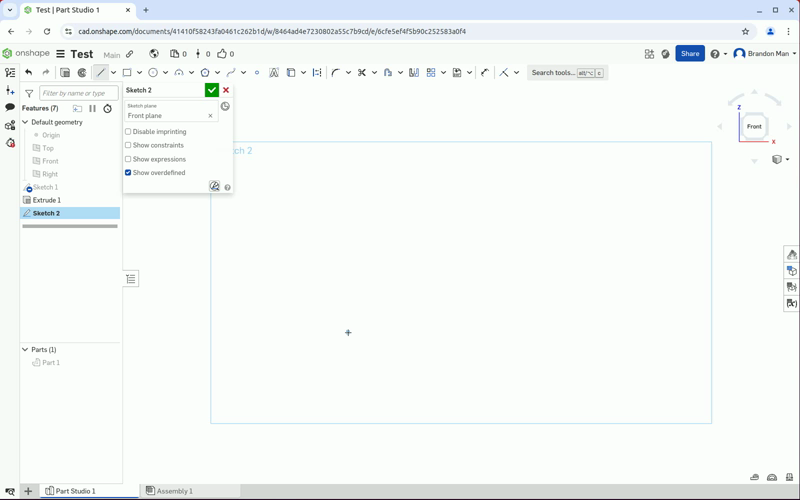
mouse_move(572, 332)
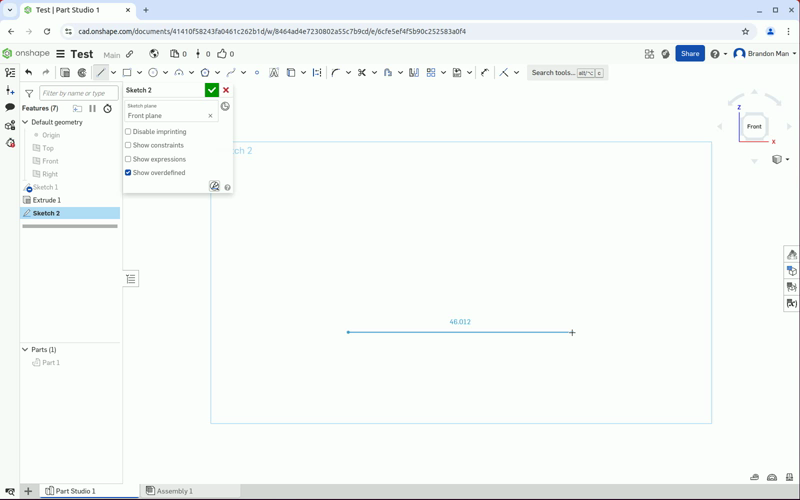
click(572, 332)
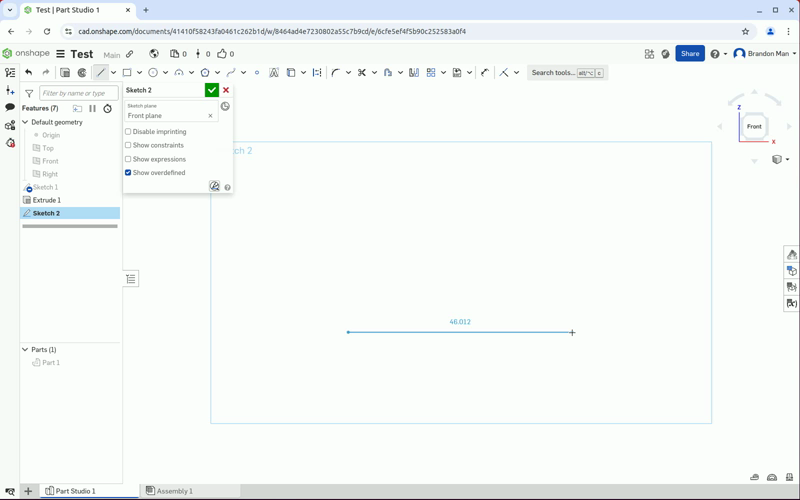
key_up(shift)
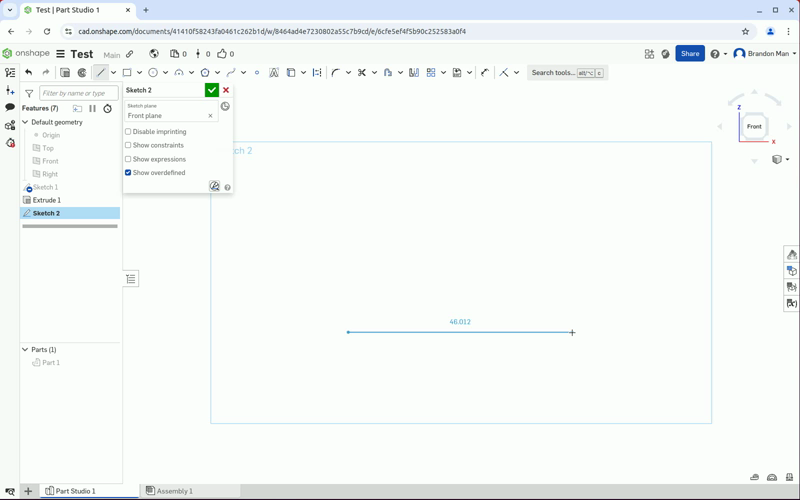
key_down(shift)
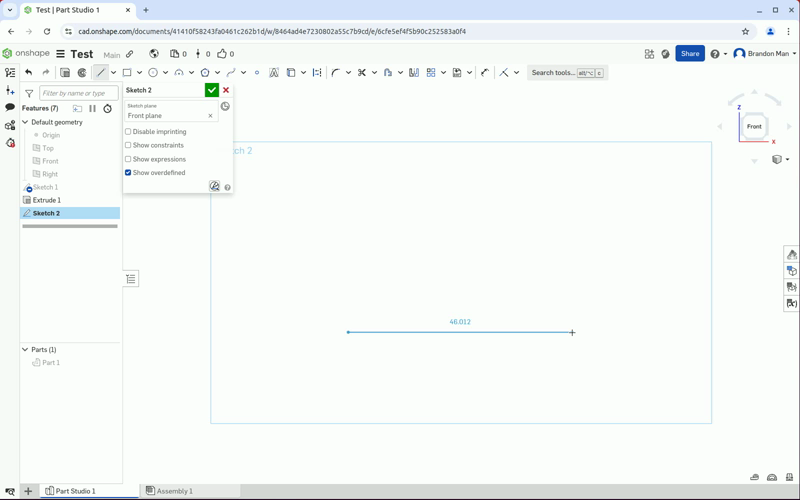
mouse_move(589, 332)
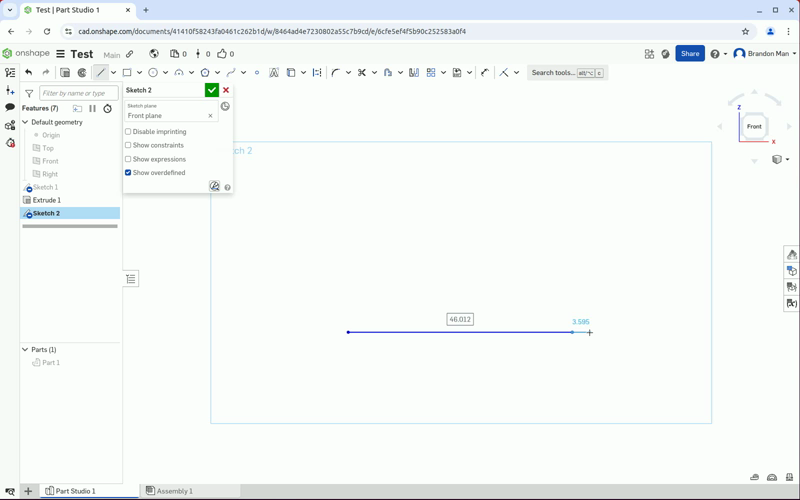
mouse_move(572, 287)
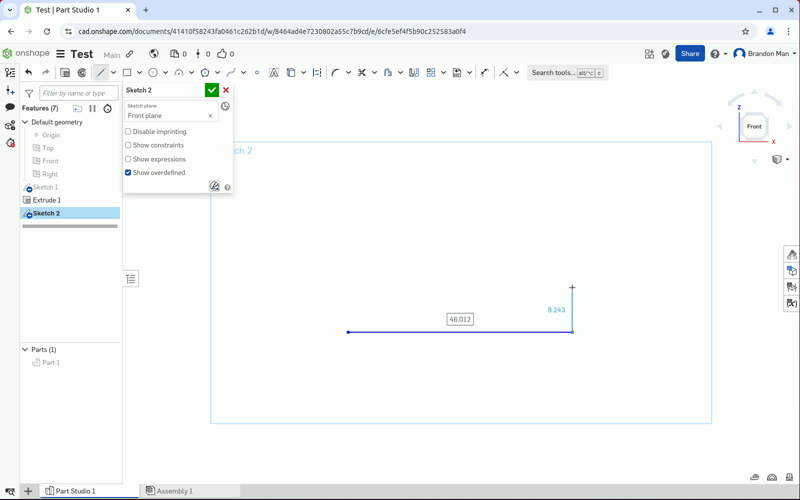
click(572, 287)
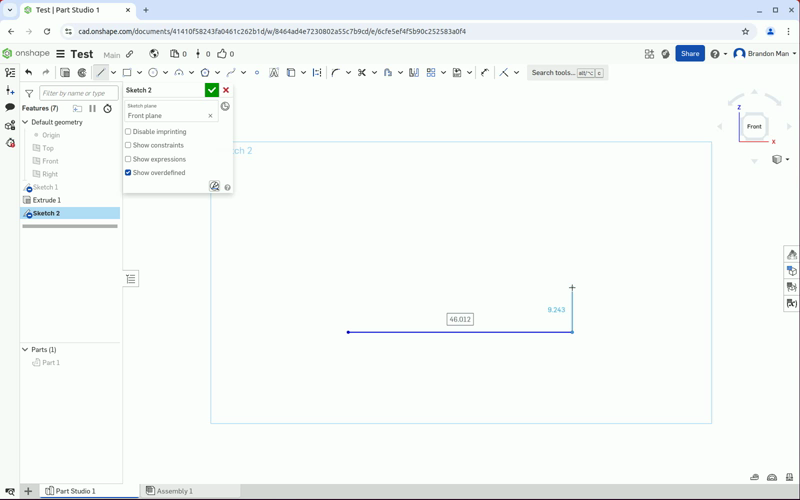
key_up(shift)
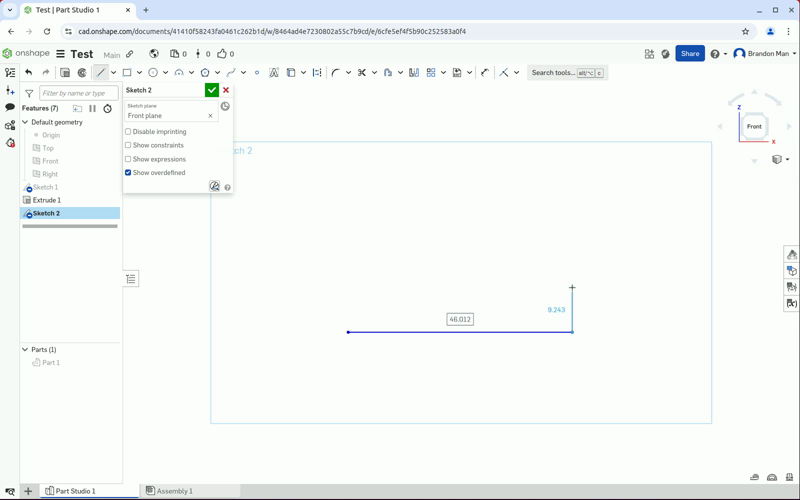
key_down(shift)
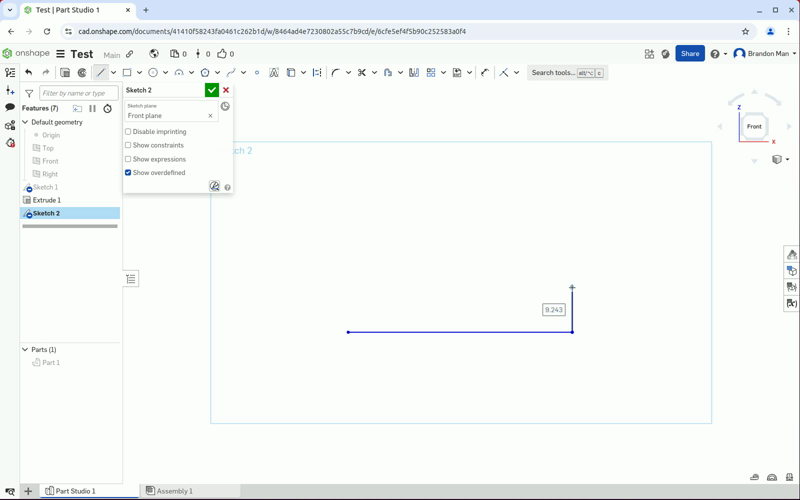
mouse_move(348, 287)
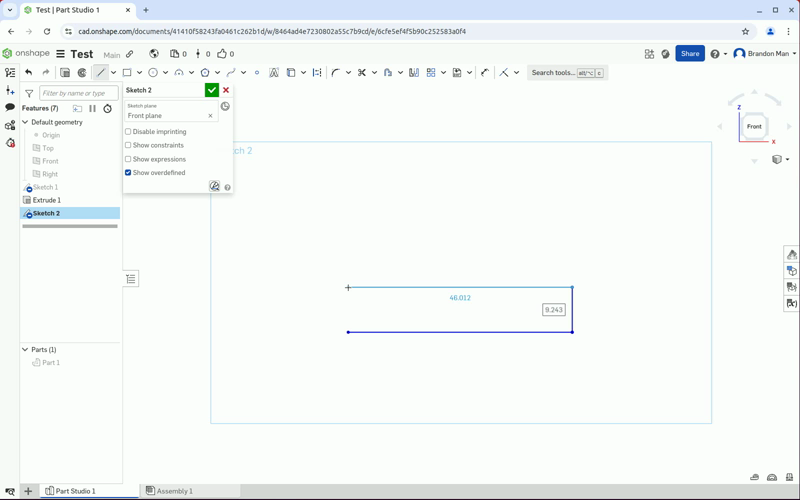
click(348, 287)
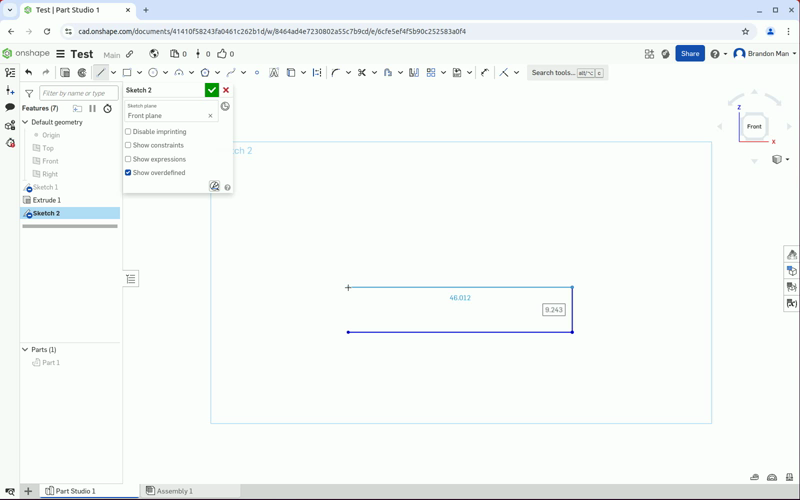
key_up(shift)
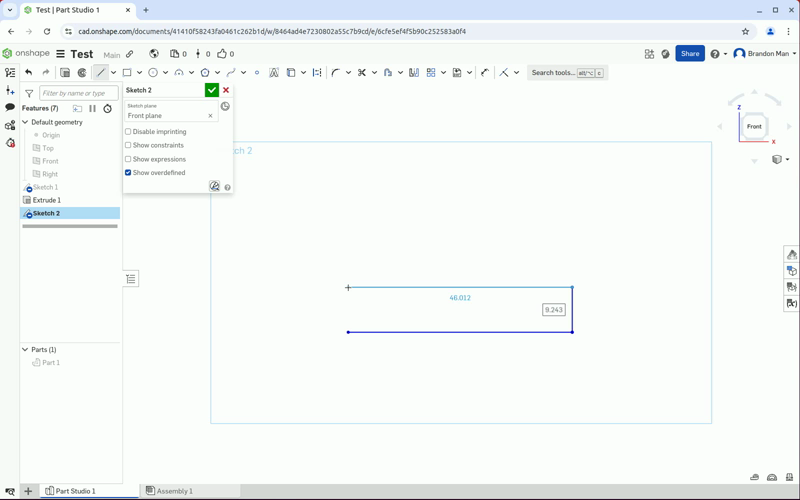
mouse_move(378, 287)
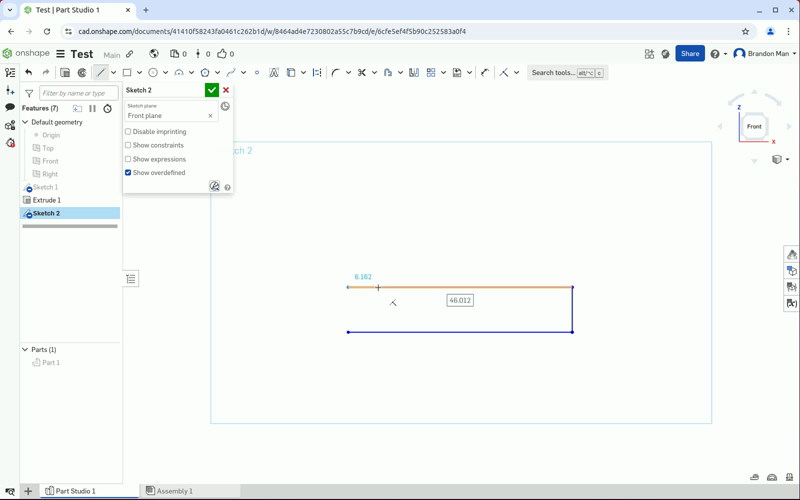
key_down(shift)
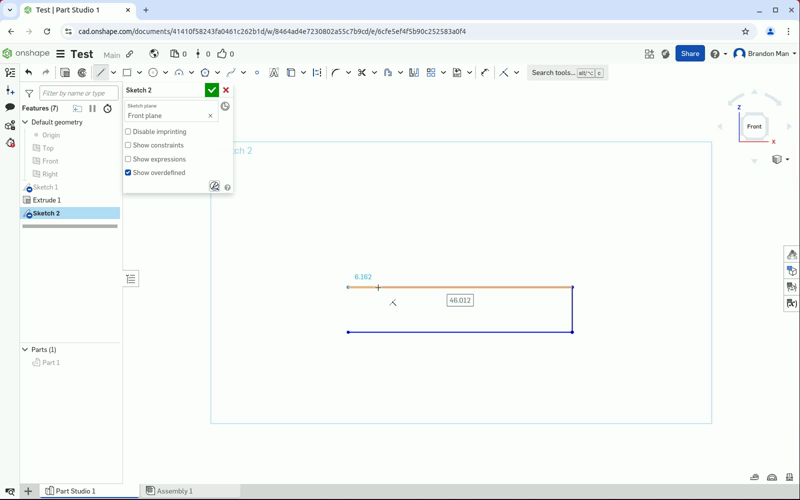
mouse_move(348, 332)
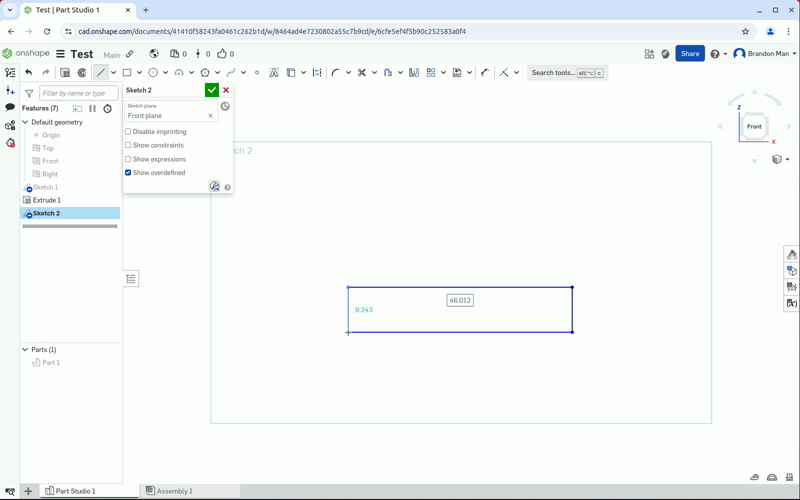
key_up(shift)
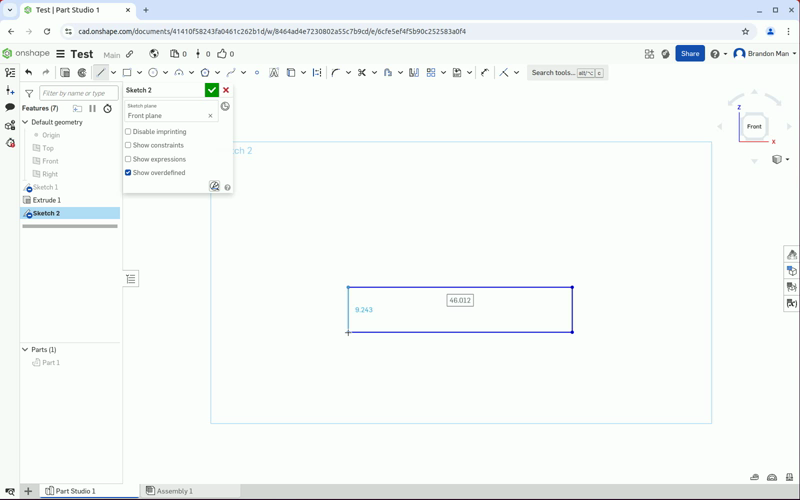
click(348, 332)
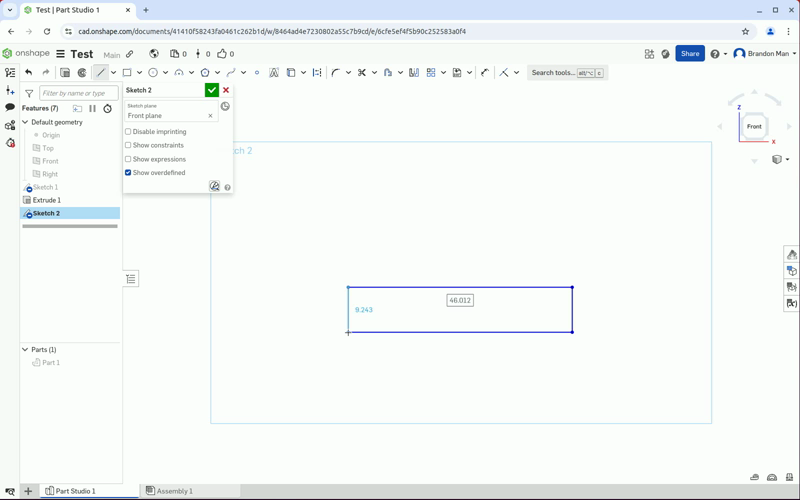
key(esc)
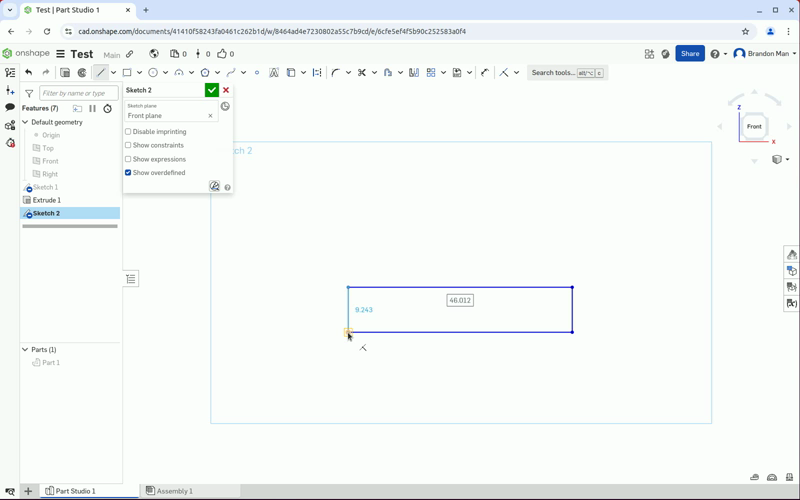
mouse_move(477, 301)
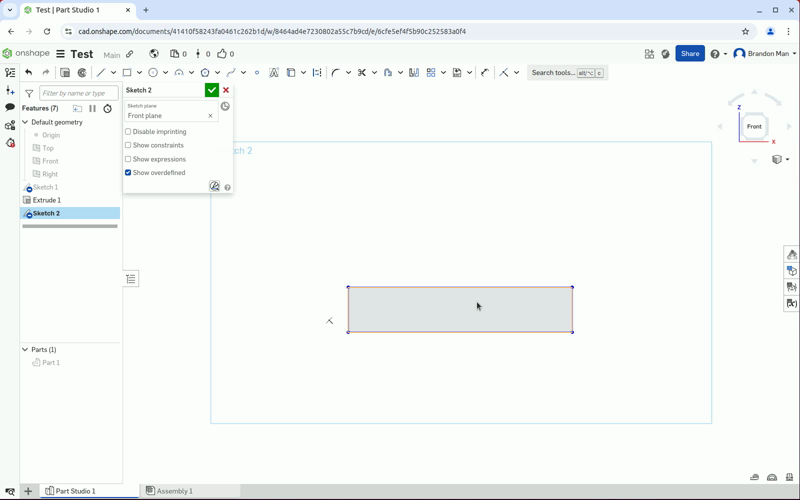
click(477, 301)
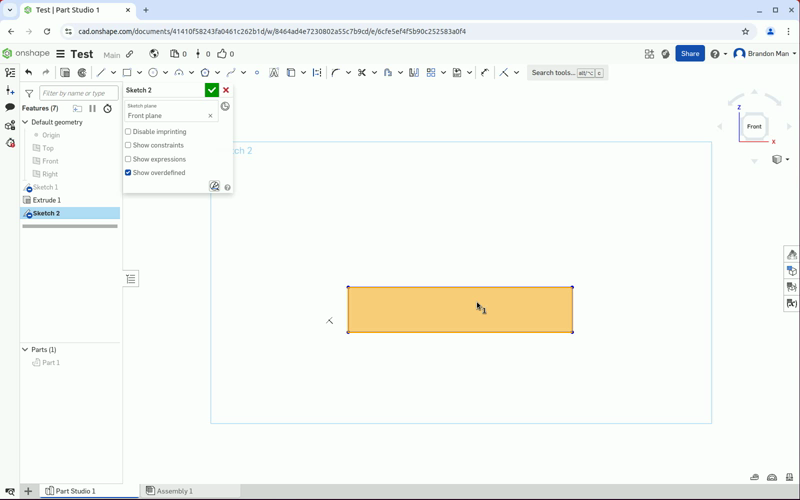
mouse_move(73, 352)
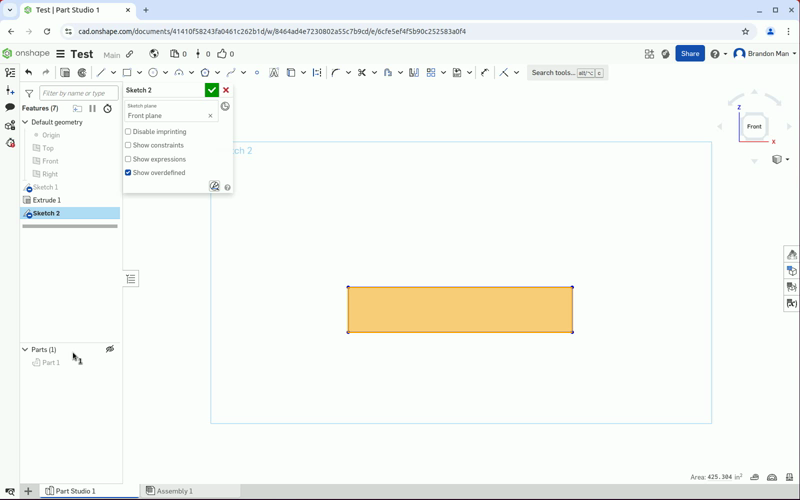
key(shift+y)
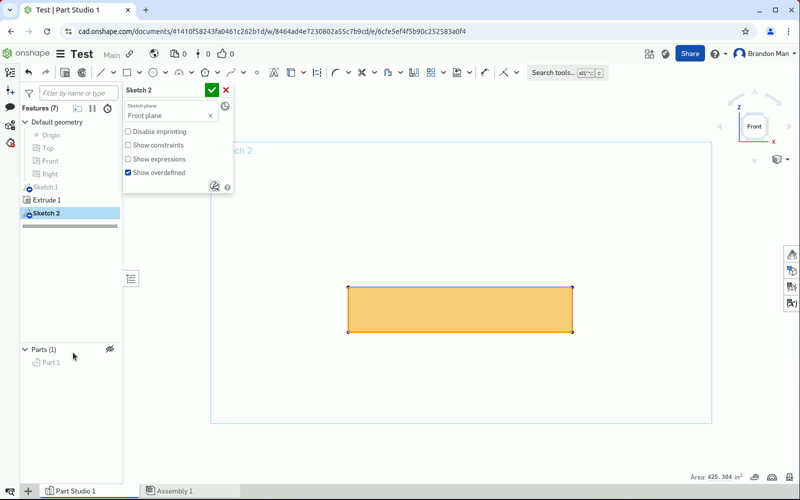
key(shift+e)
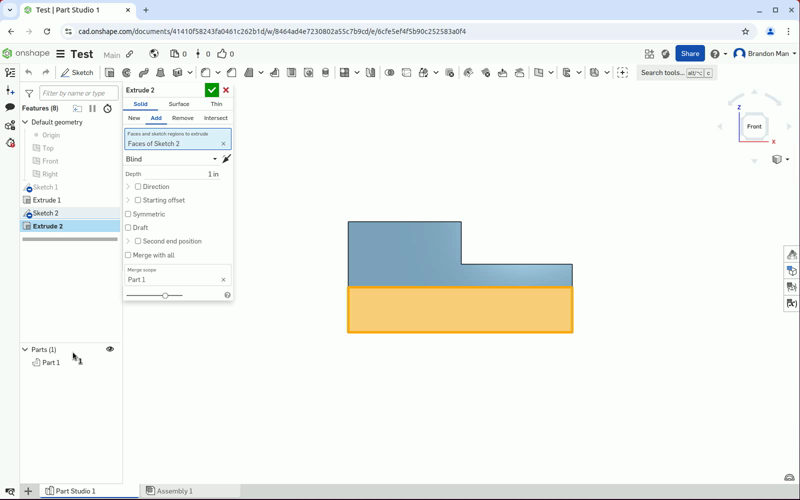
mouse_move(143, 106)
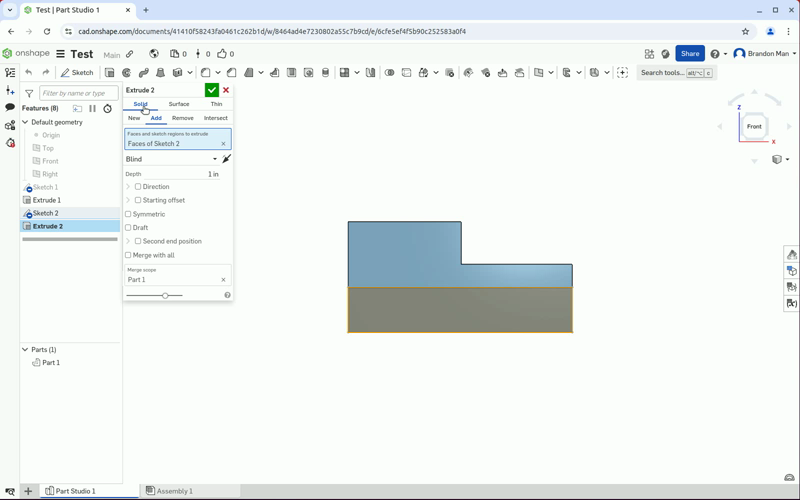
click(143, 106)
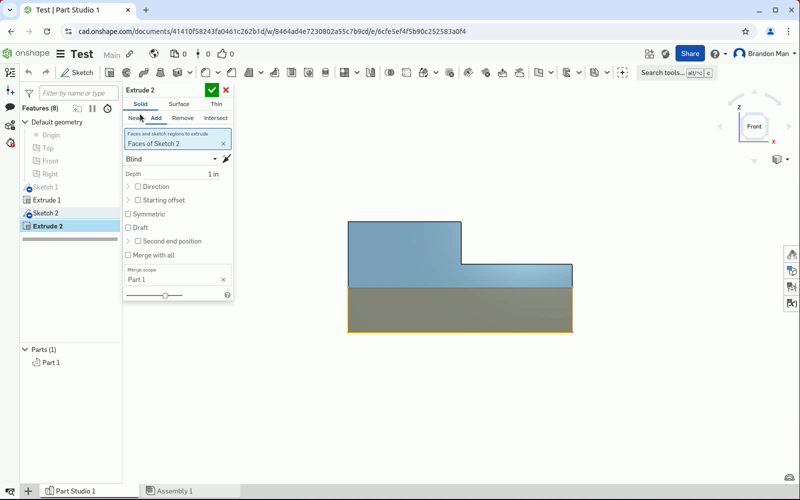
mouse_move(137, 120)
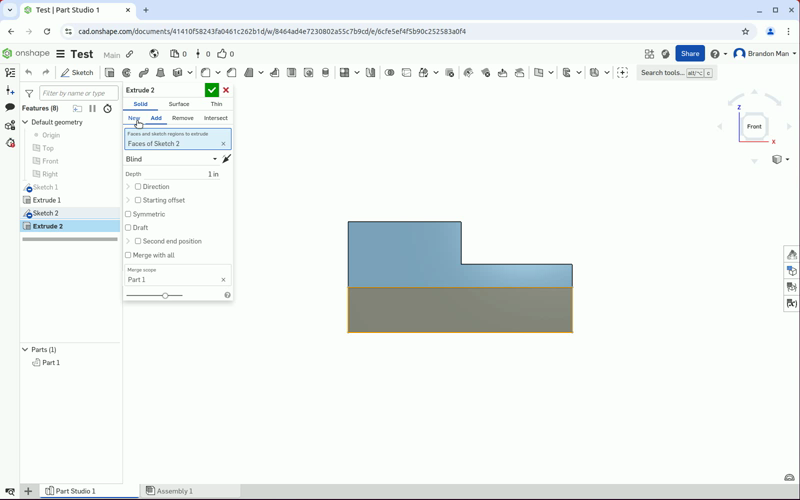
click(137, 120)
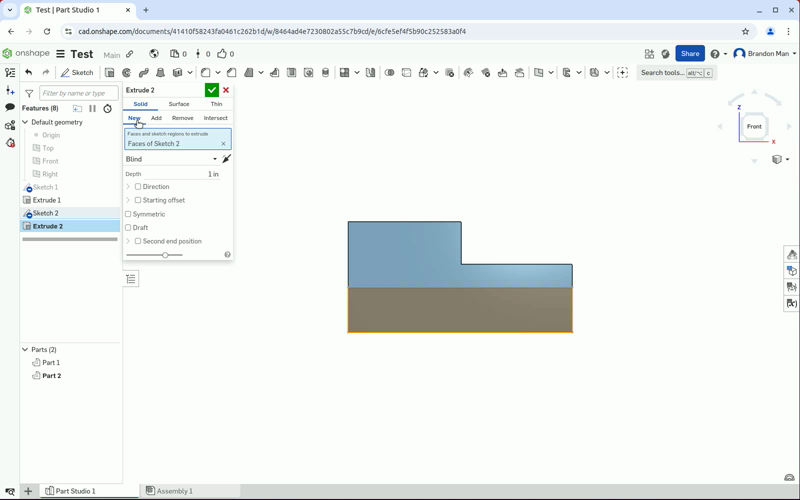
key(tab, 4)
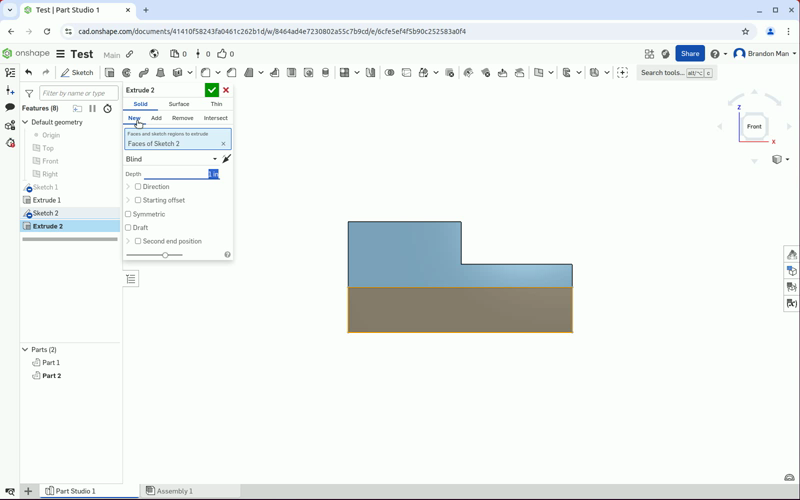
text(6.981)
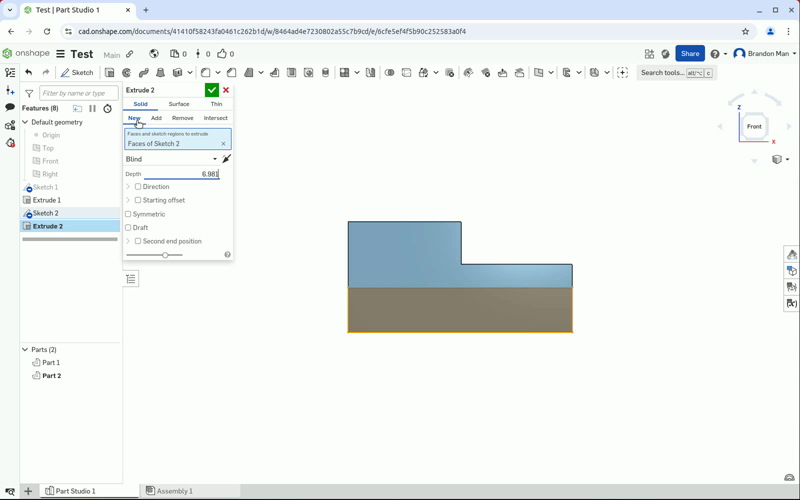
key(enter)
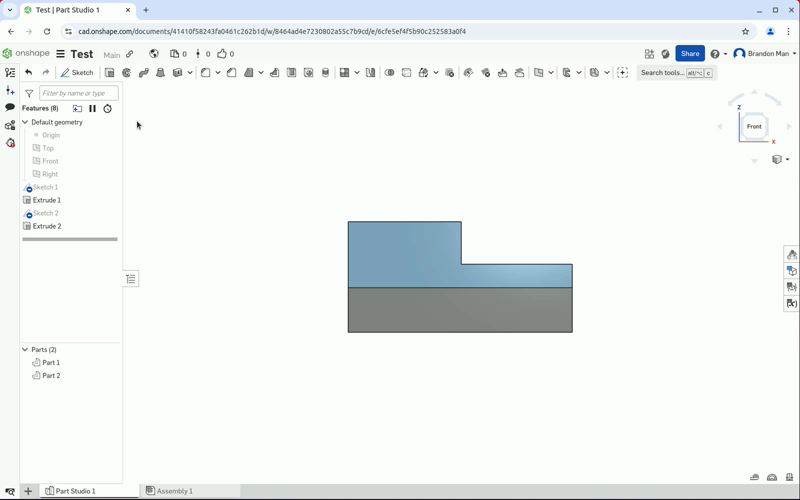
key(shift+h)
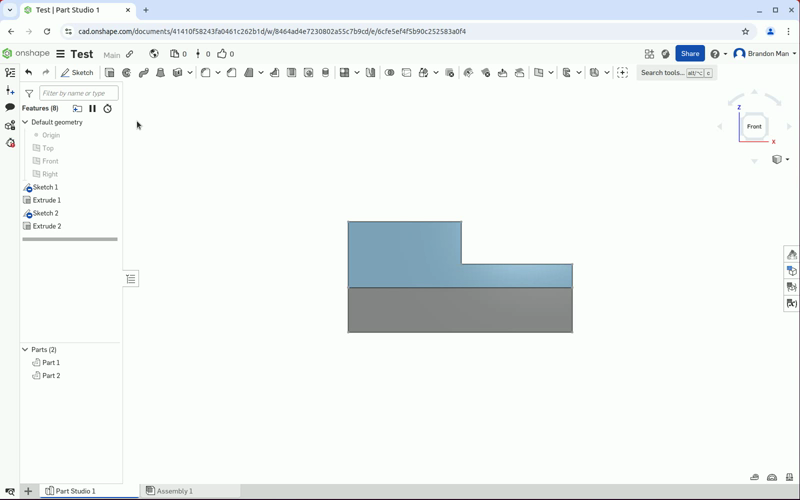
key(shift+h)
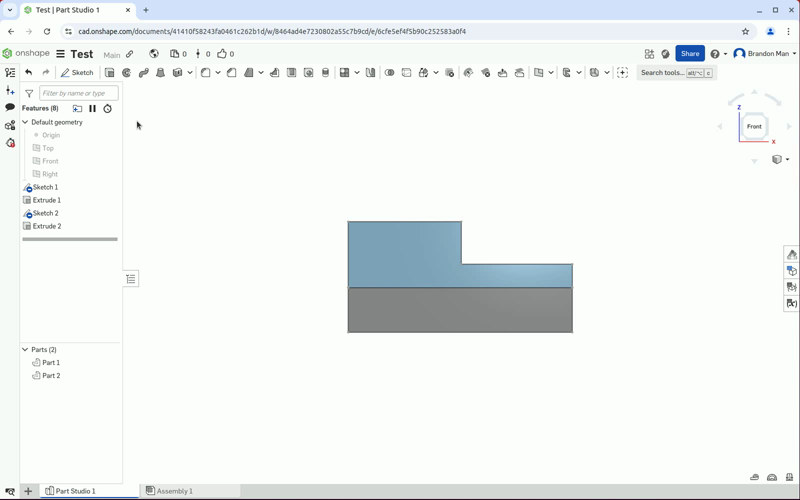
key(shift+7)
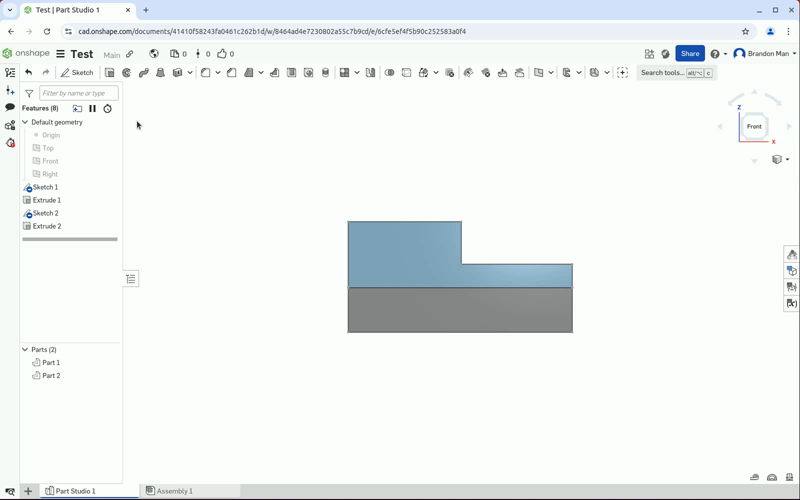
key(left, 2)
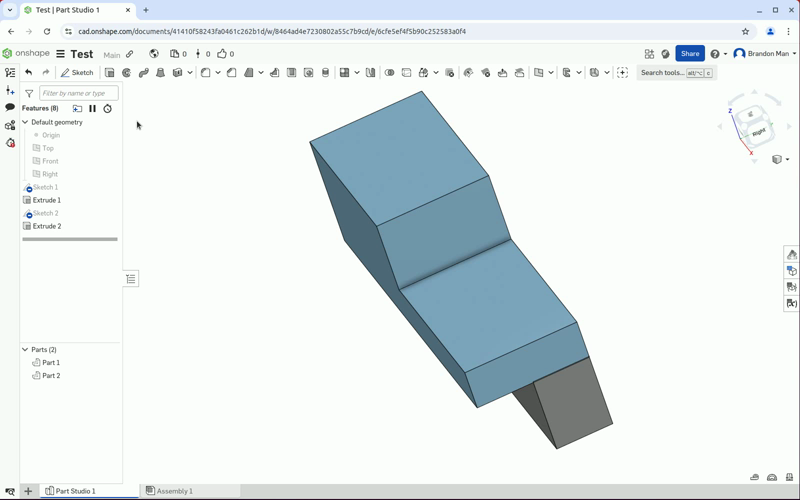
key(down, 2)
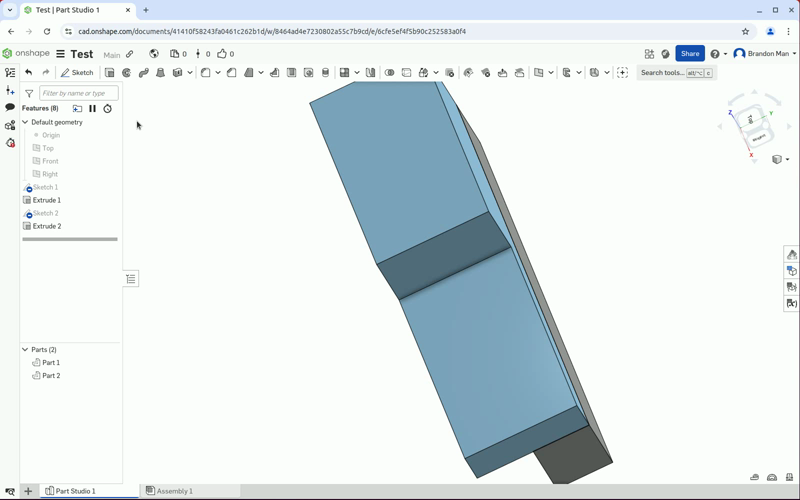
key(up, 2)
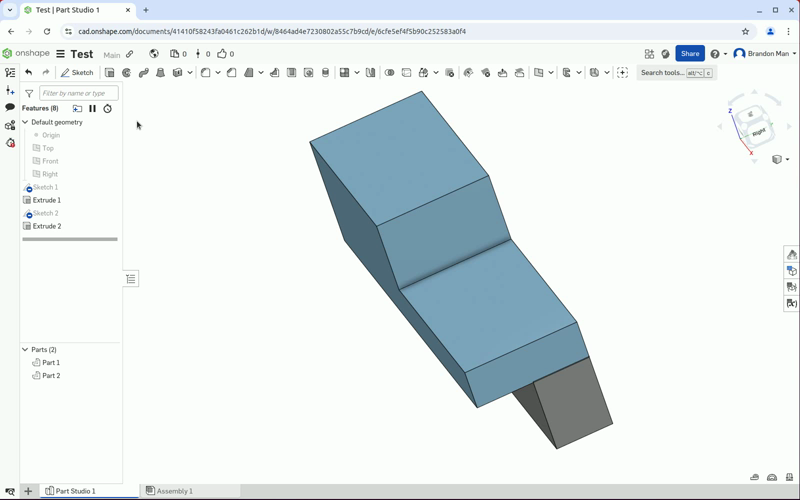
key(right, 2)
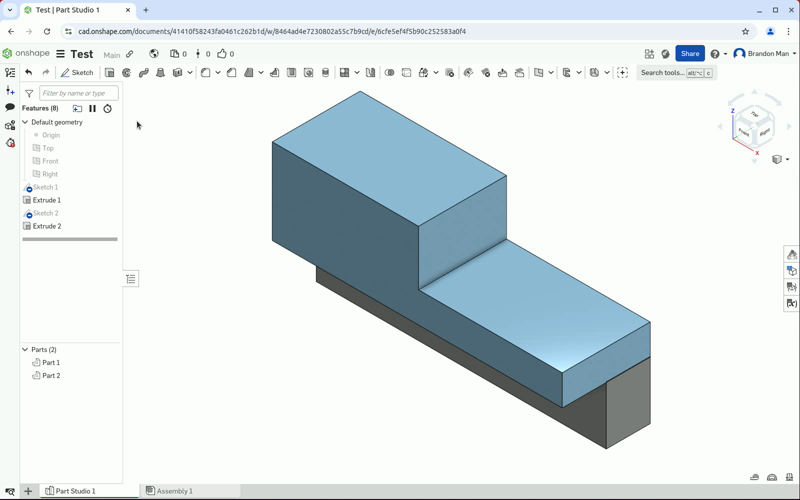
mouse_move(73, 189)
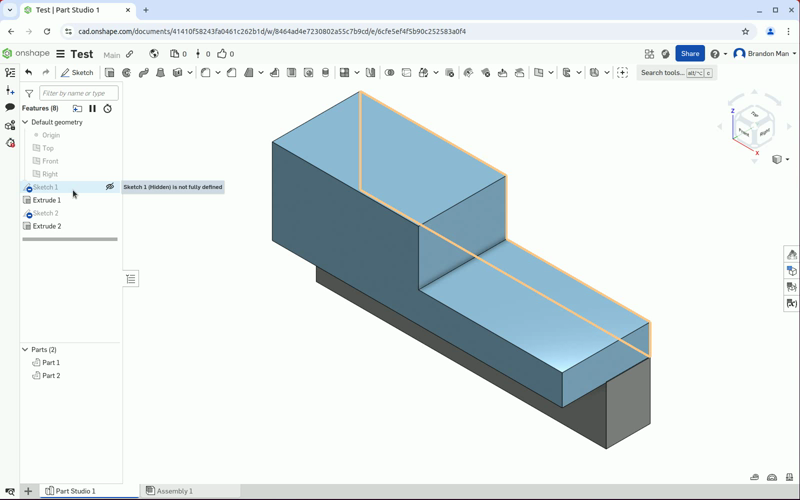
click(73, 189)